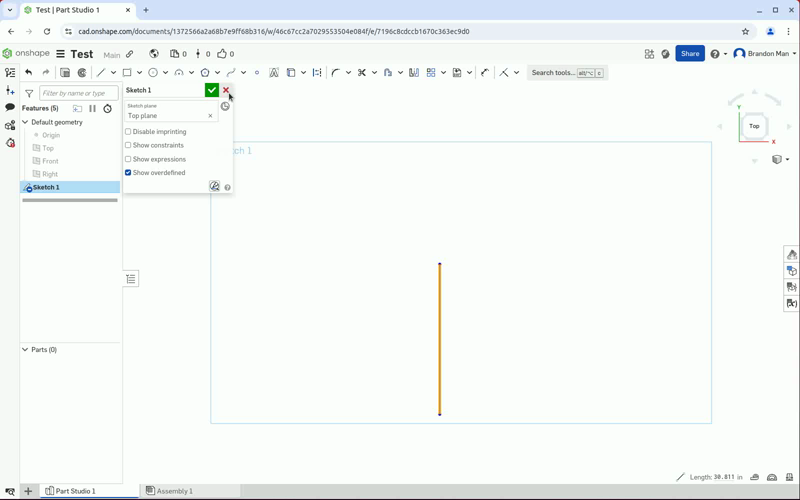
key(shift+h)
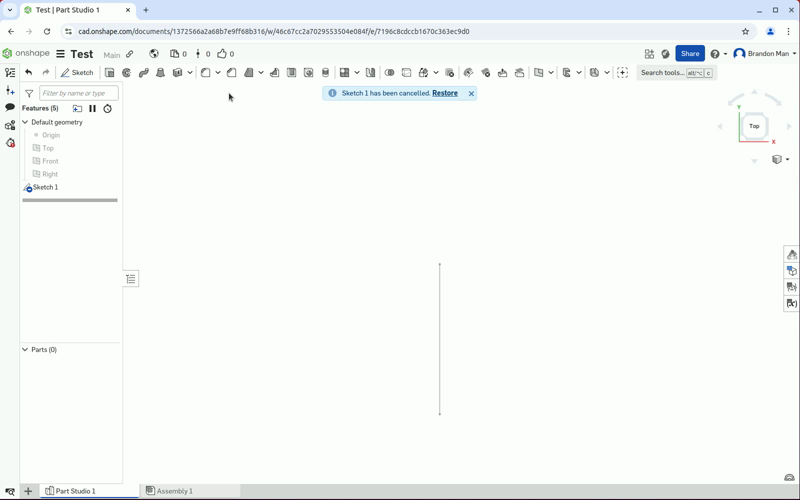
mouse_move(73, 352)
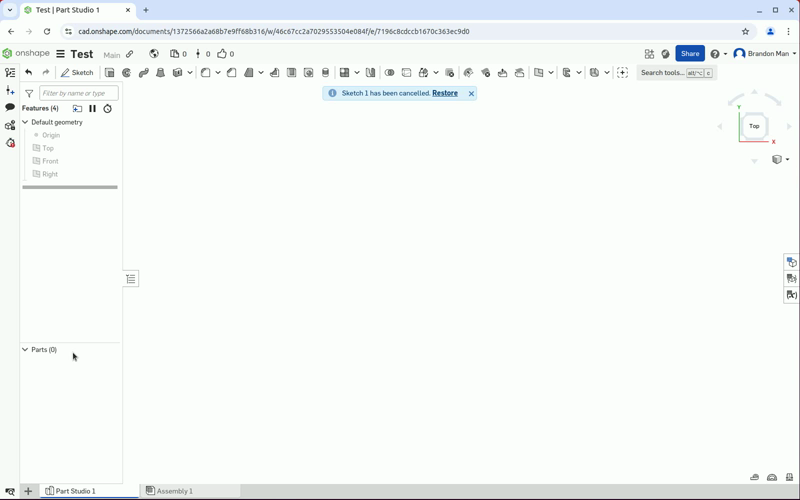
key(y)
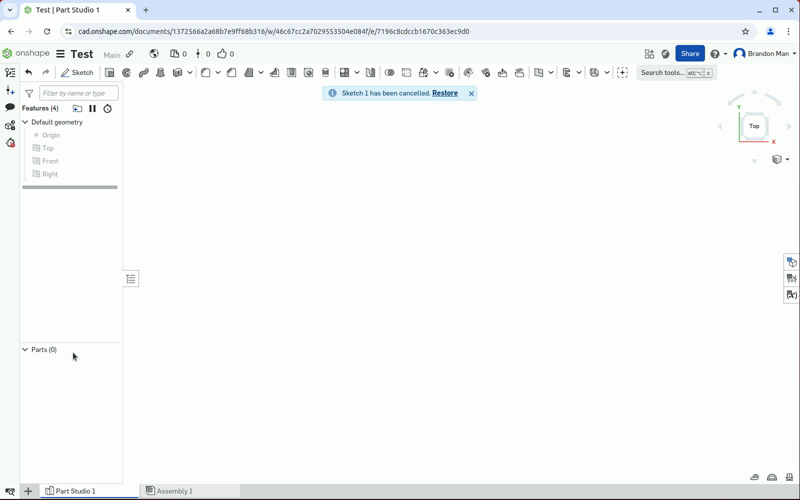
key(shift+p)
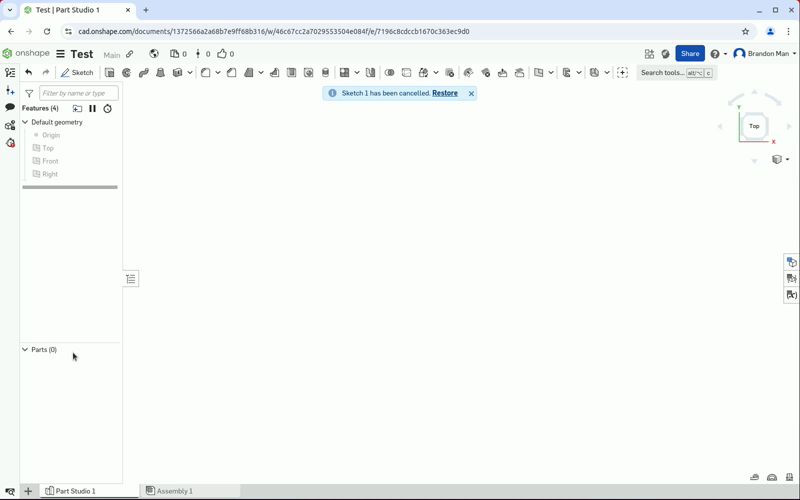
key(space)
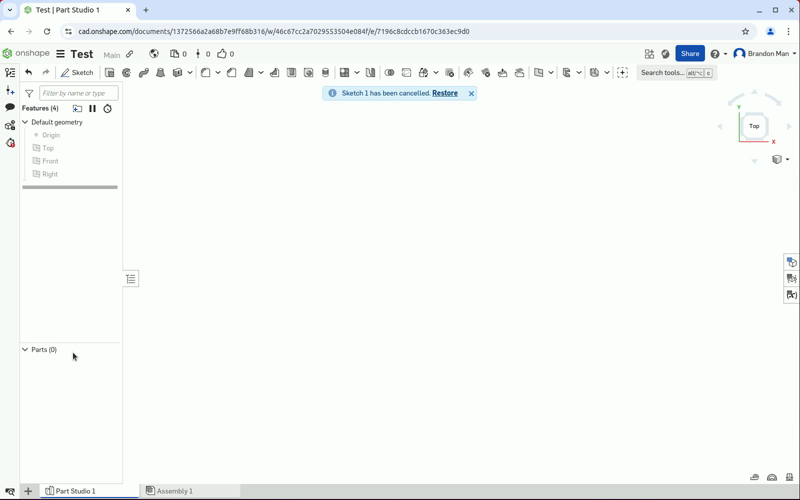
key_down(shift)
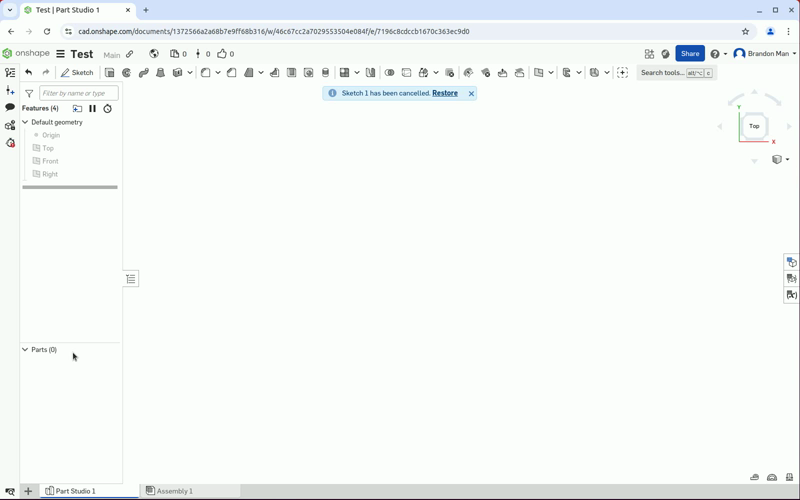
key(up)
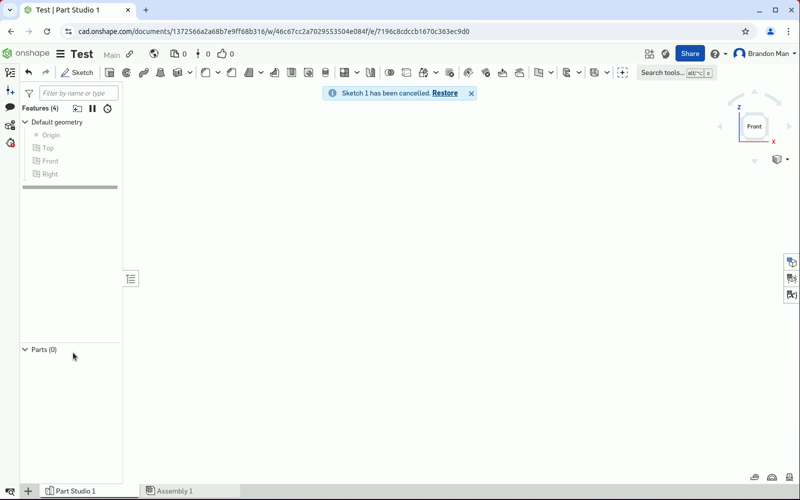
key_up(shift)
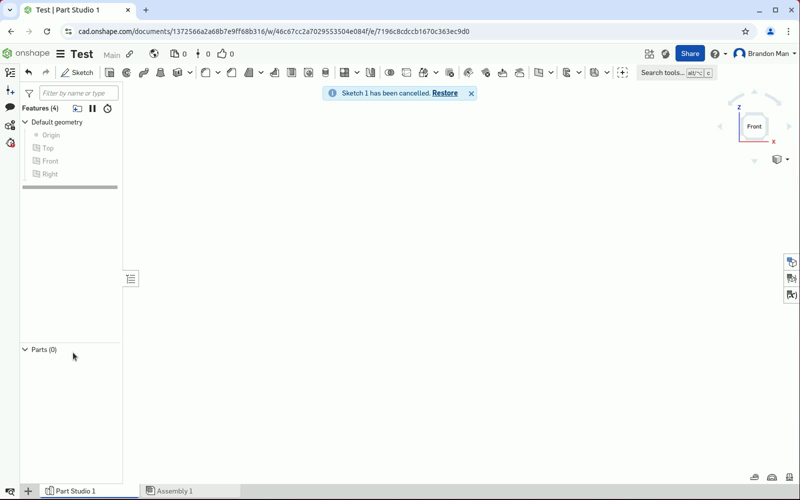
mouse_move(73, 352)
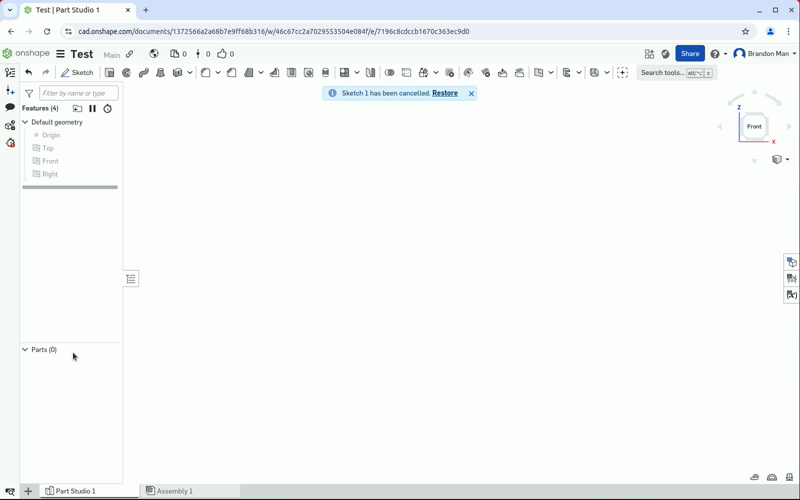
key(shift+y)
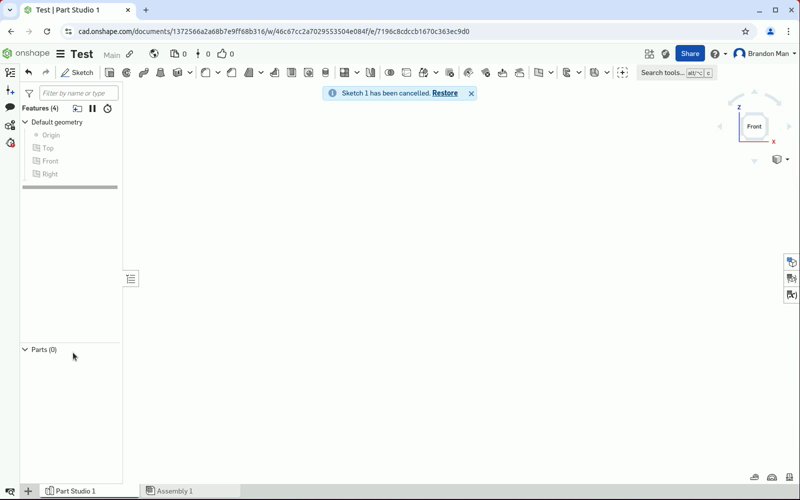
key(shift+s)
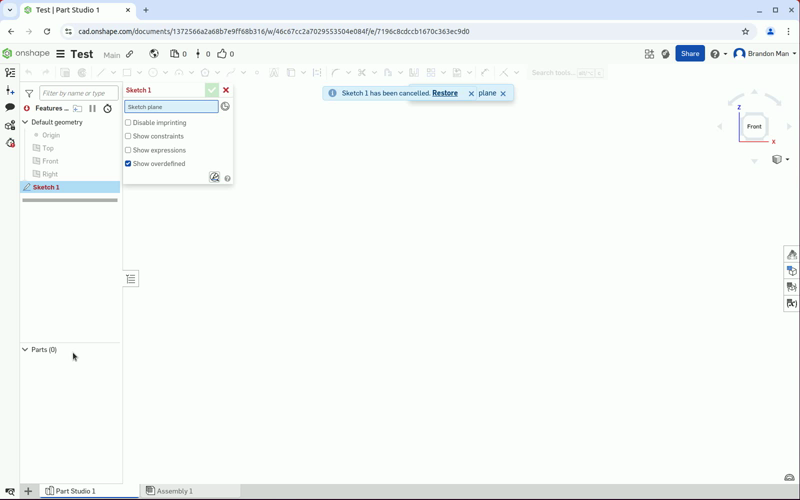
mouse_move(73, 163)
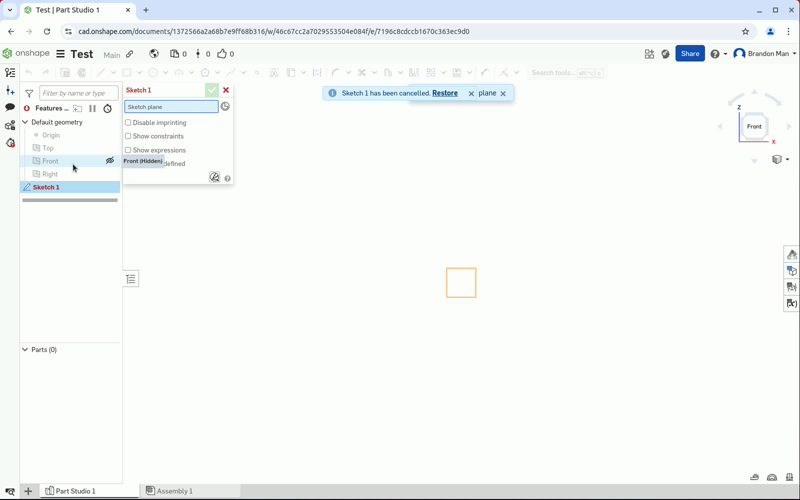
click(73, 163)
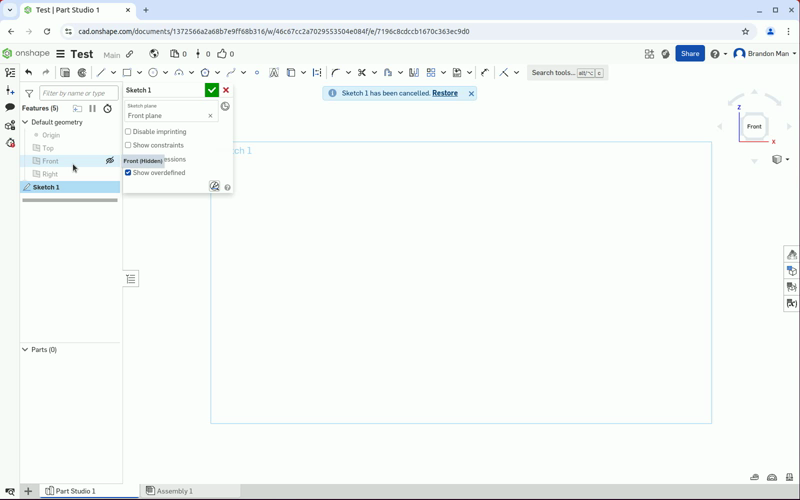
mouse_move(73, 352)
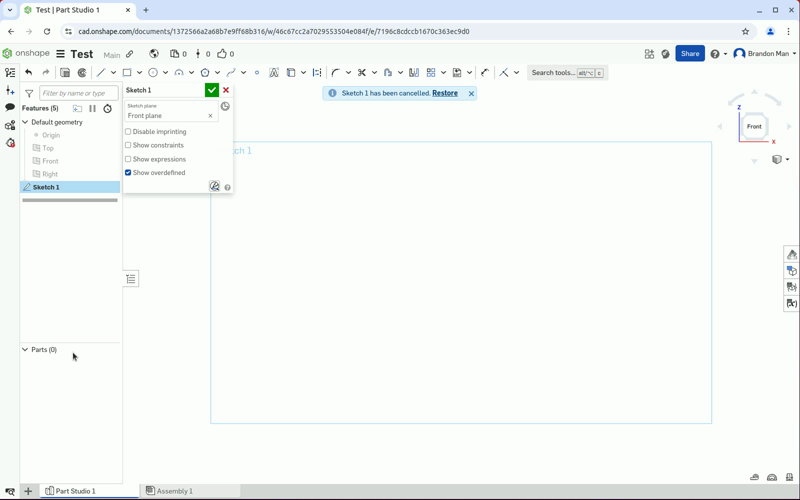
key(y)
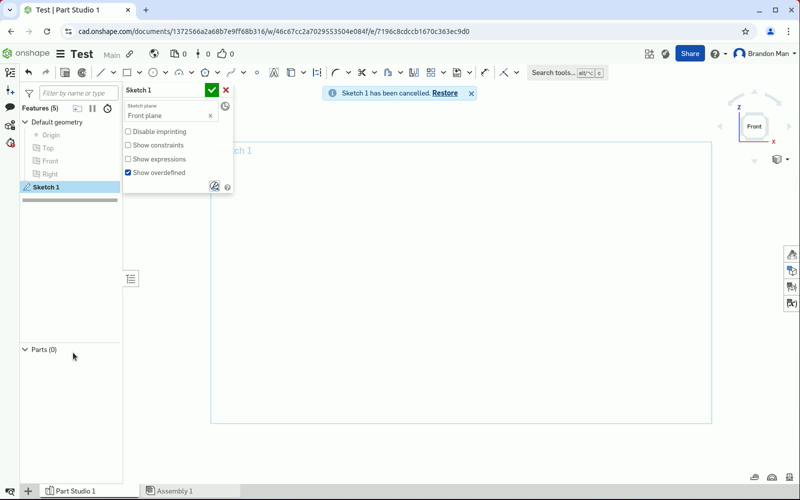
key(l)
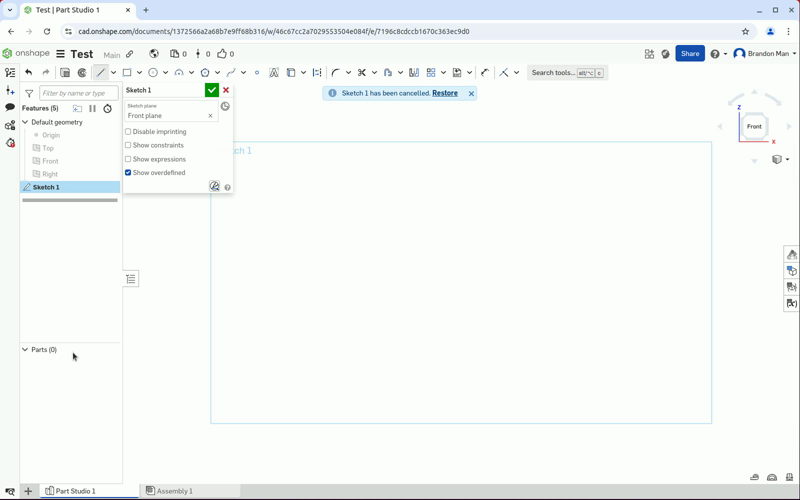
key_down(shift)
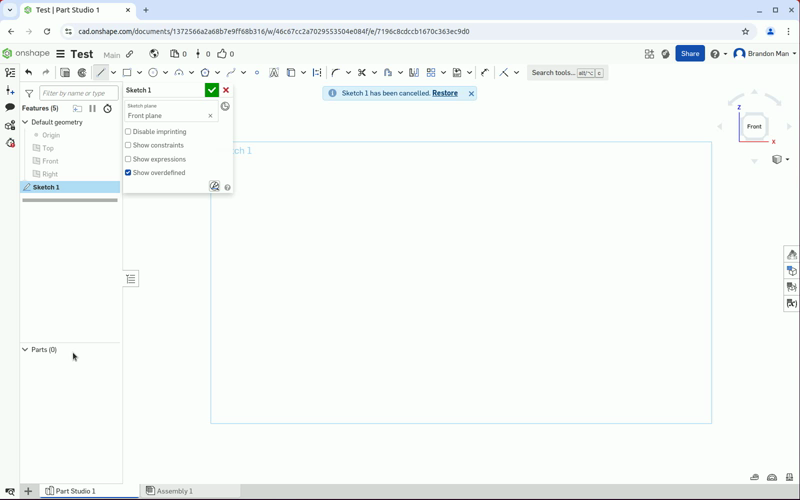
mouse_move(460, 282)
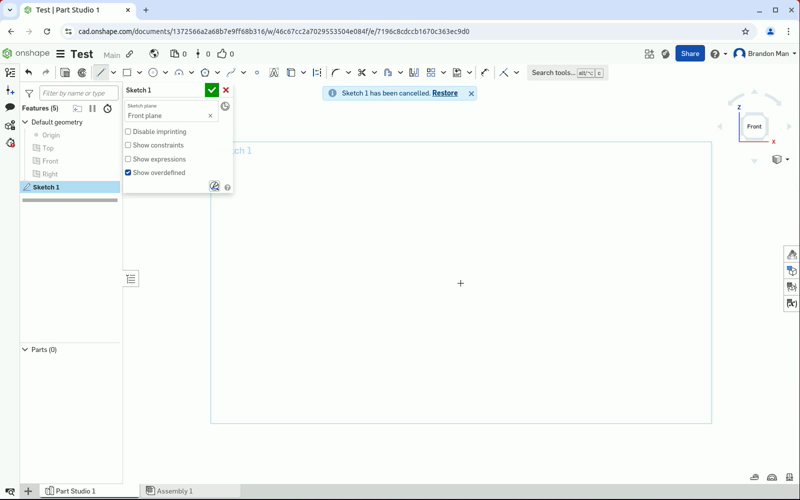
click(460, 282)
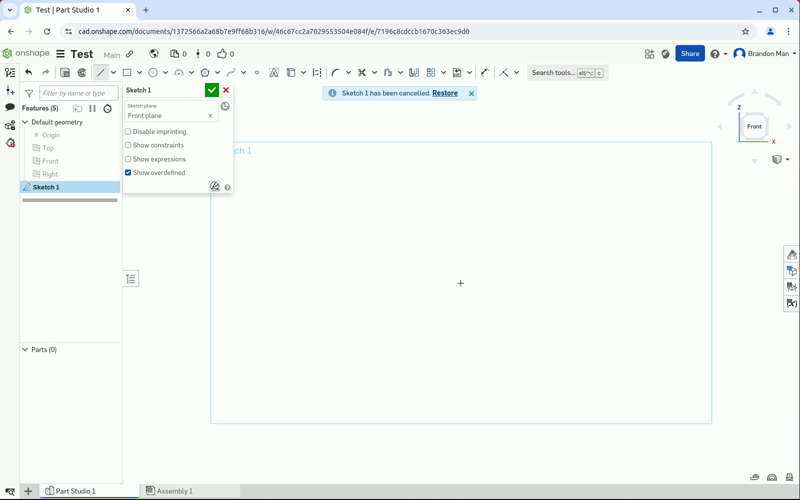
key_up(shift)
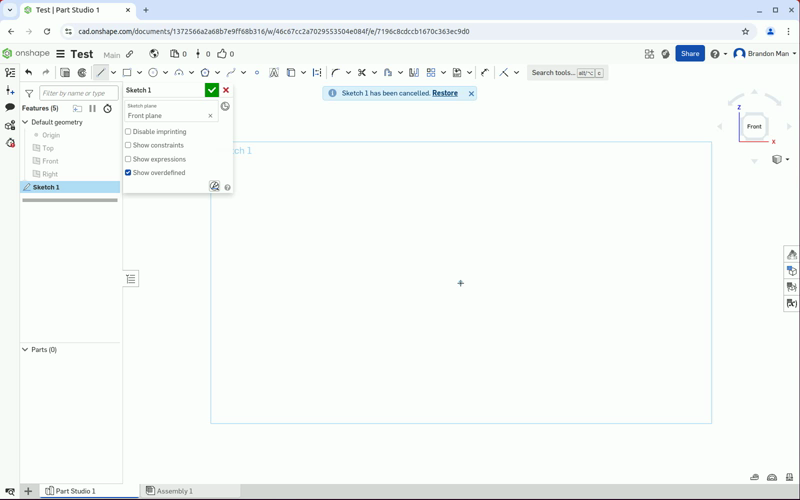
key_down(shift)
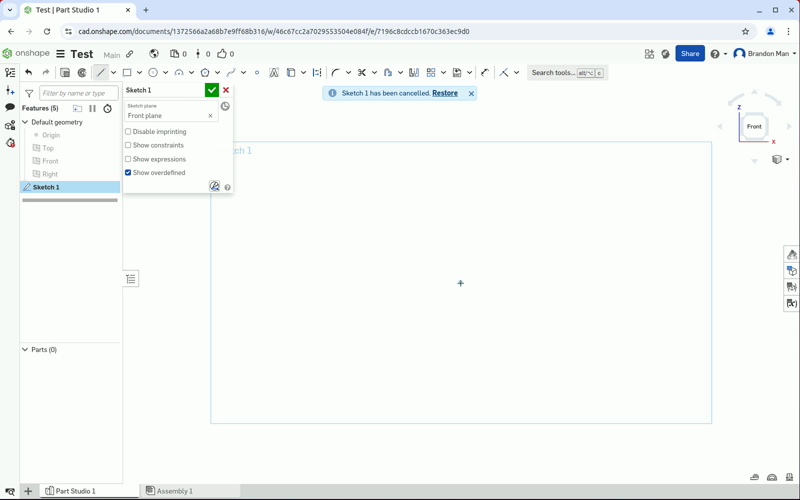
mouse_move(573, 282)
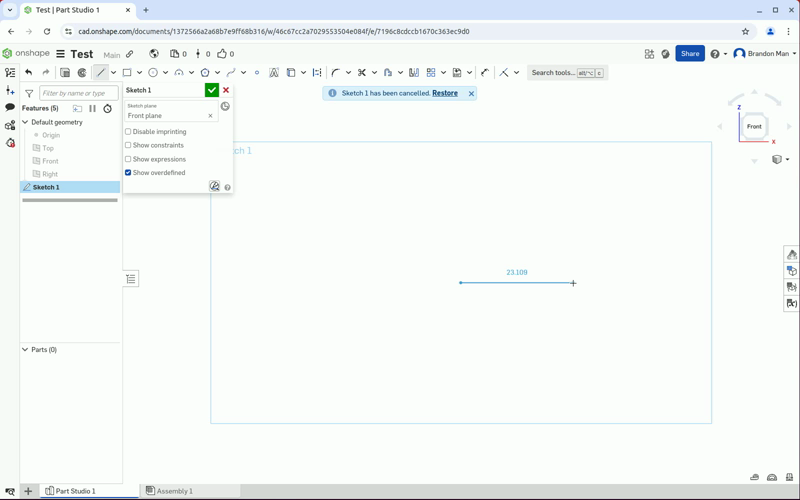
click(573, 282)
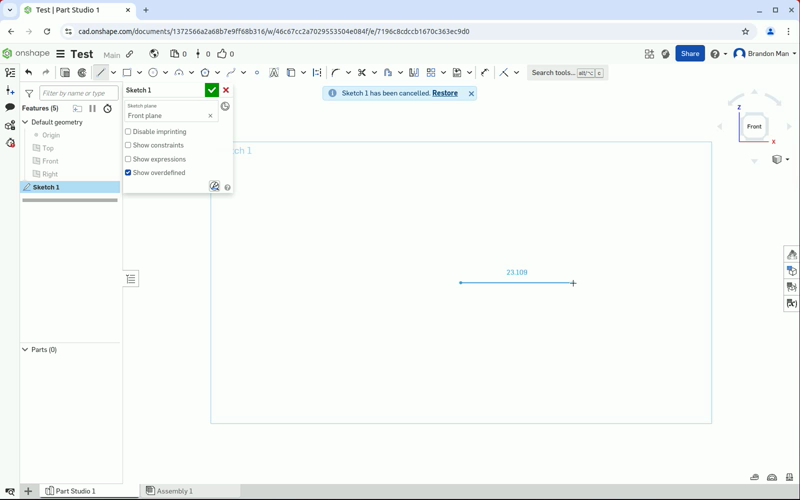
key_up(shift)
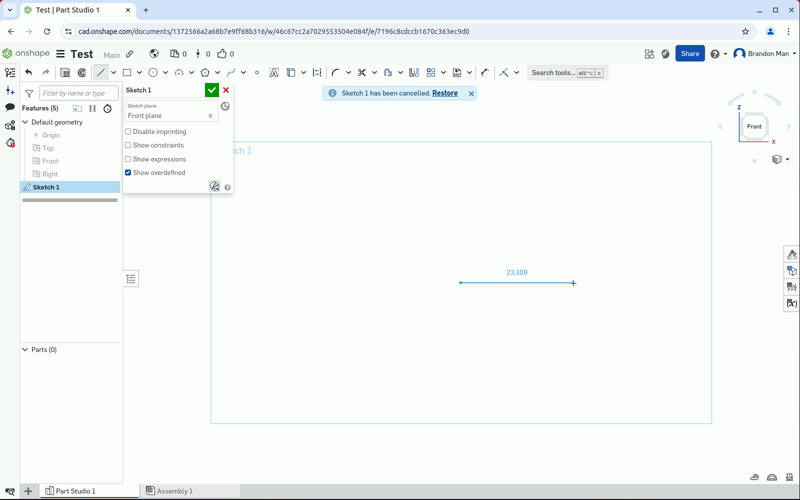
key_down(shift)
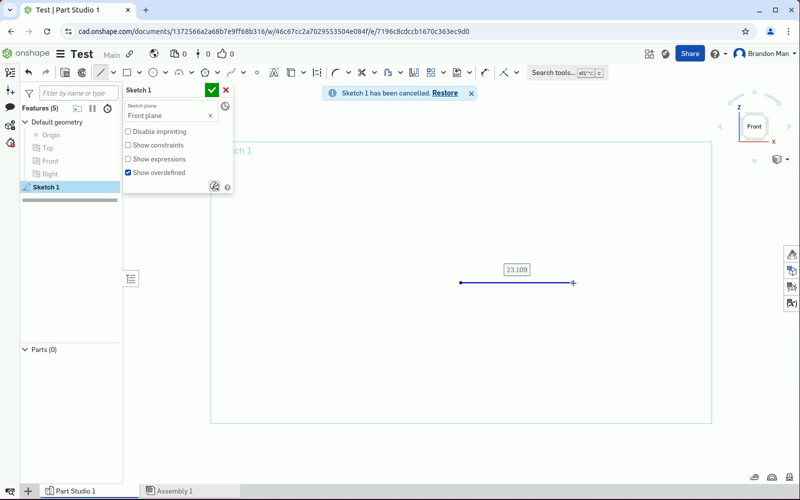
mouse_move(573, 211)
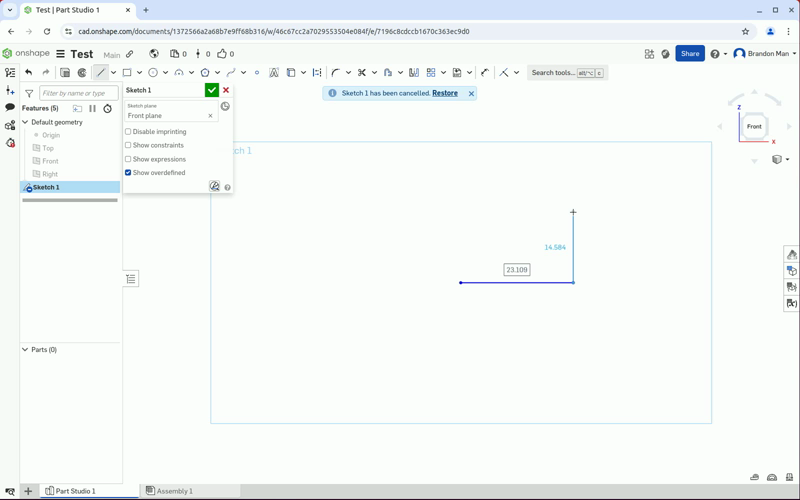
click(573, 211)
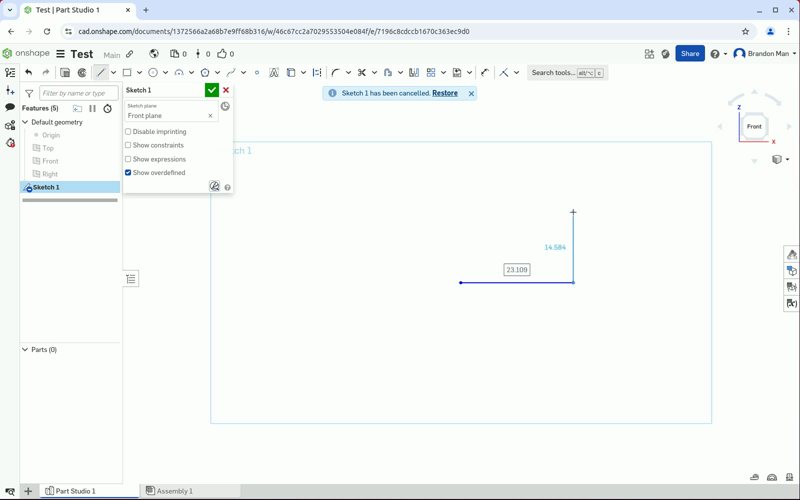
key_up(shift)
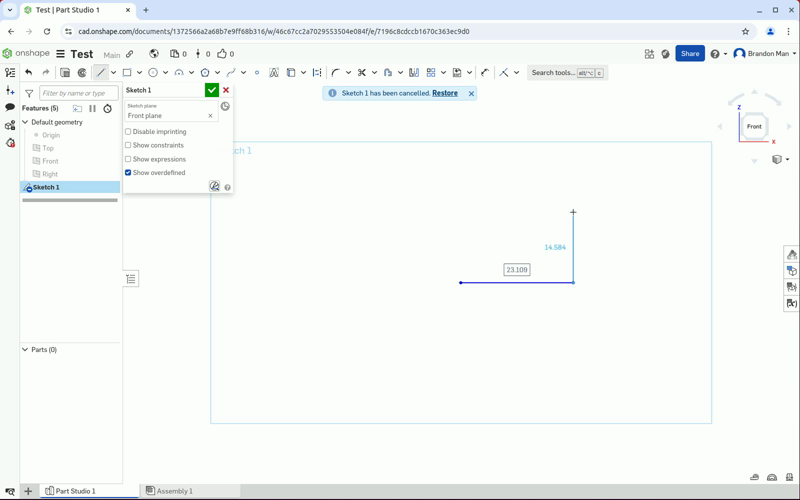
key_down(shift)
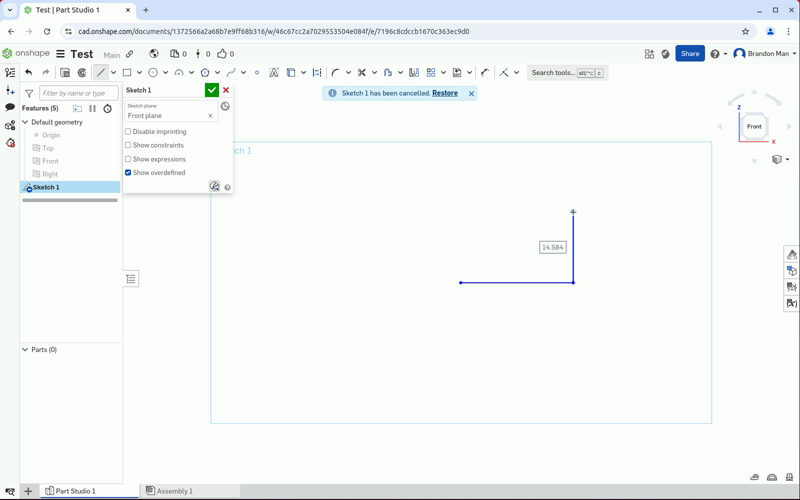
mouse_move(589, 211)
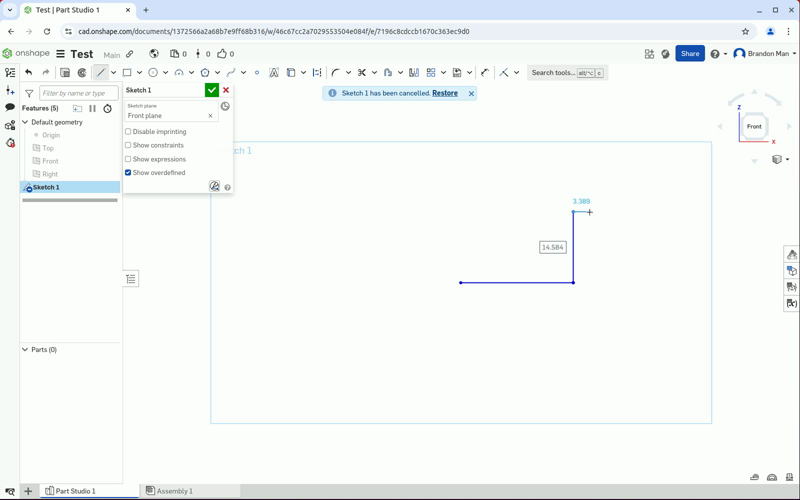
mouse_move(547, 211)
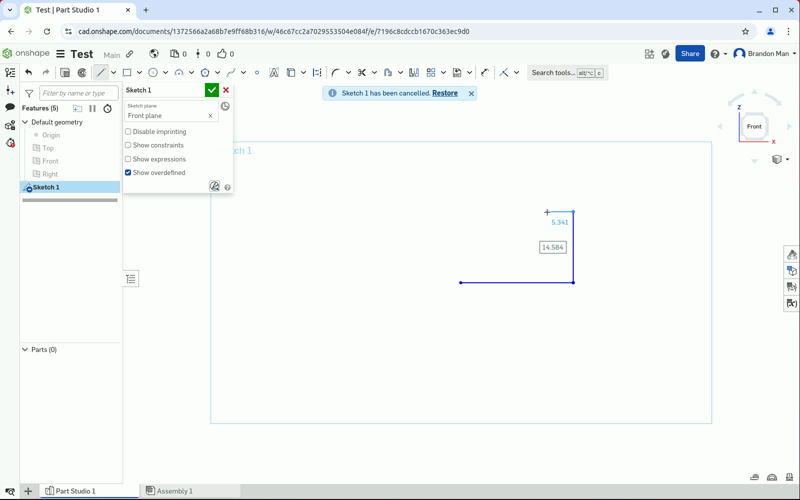
click(547, 211)
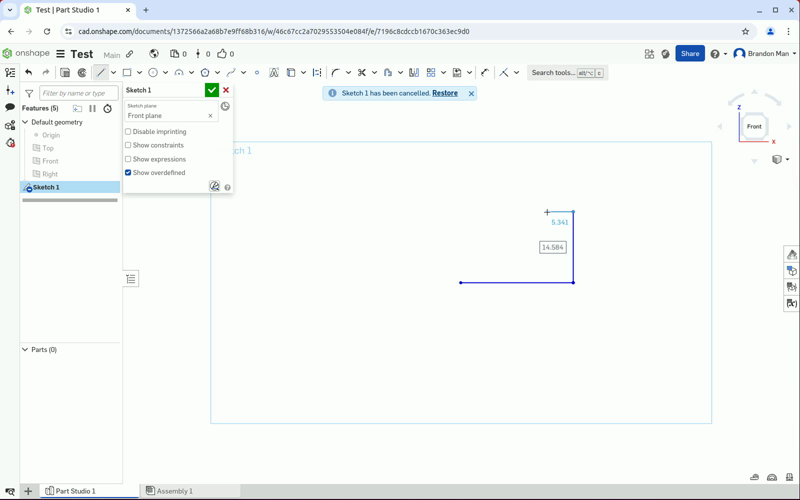
key_up(shift)
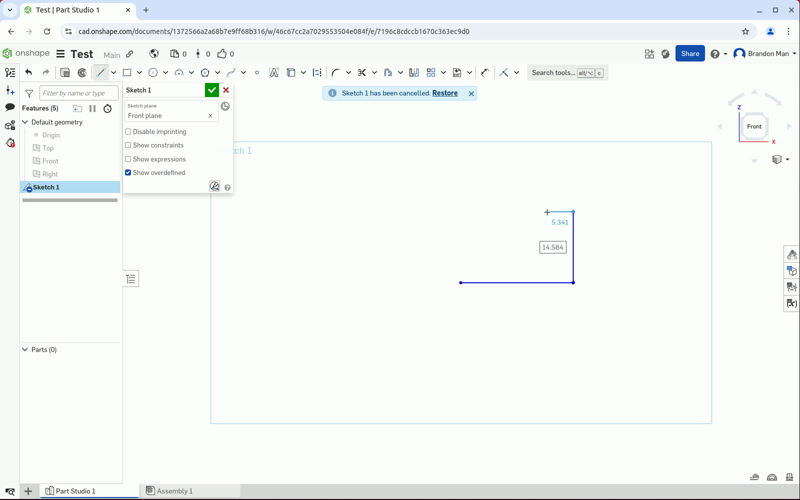
key_down(shift)
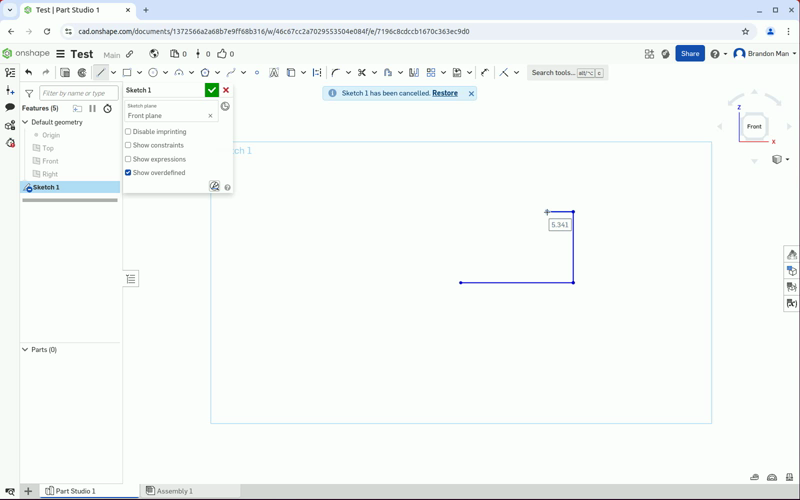
mouse_move(577, 211)
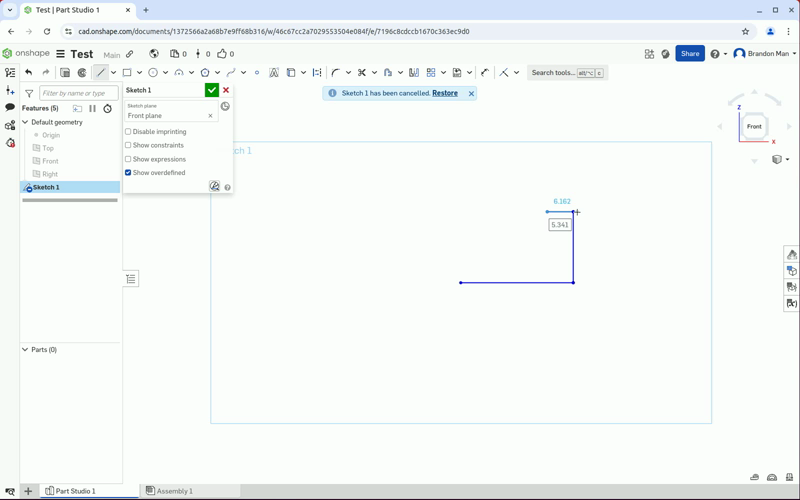
mouse_move(547, 245)
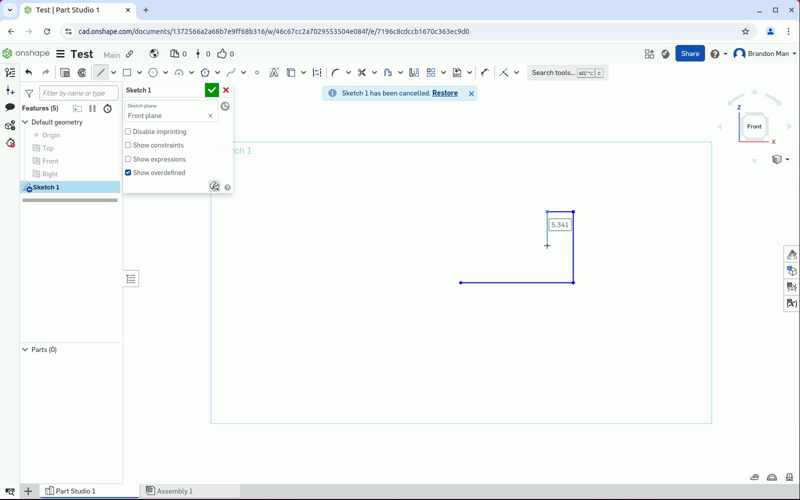
click(547, 245)
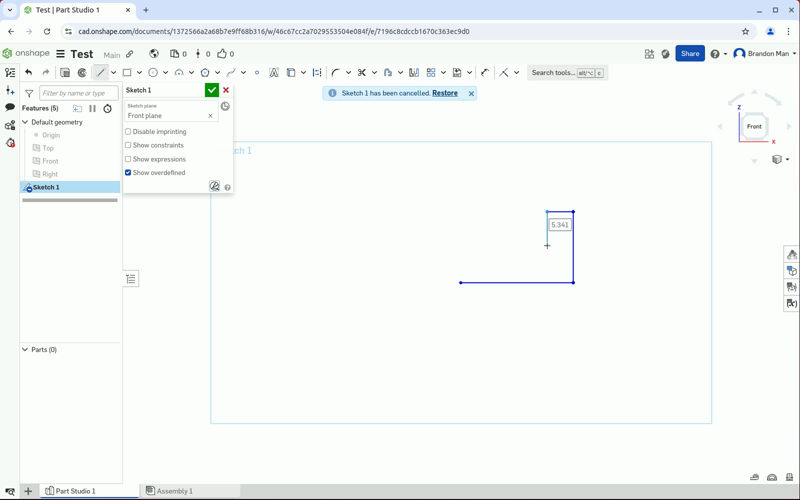
key_up(shift)
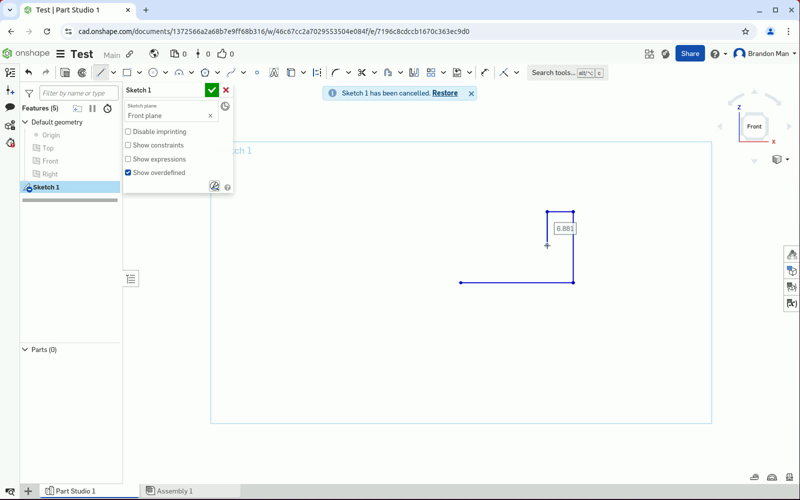
key_down(shift)
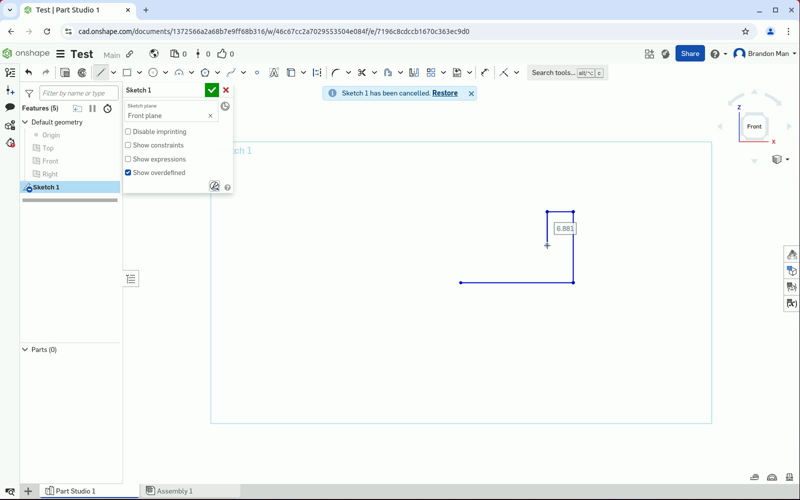
mouse_move(486, 245)
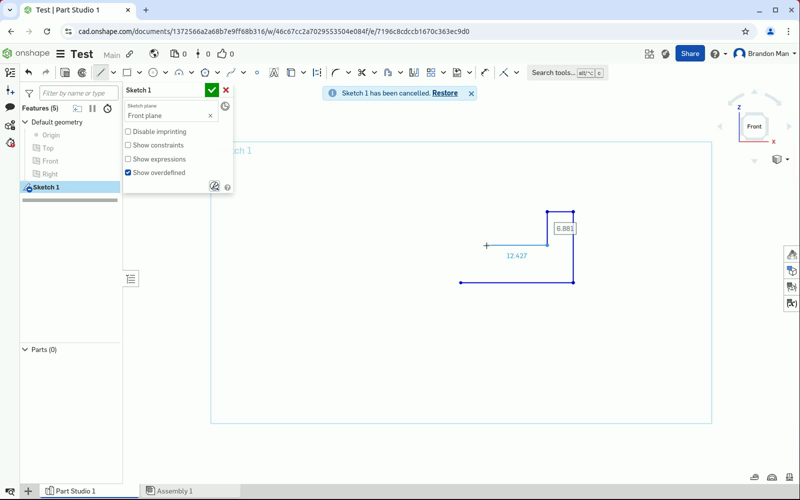
click(486, 245)
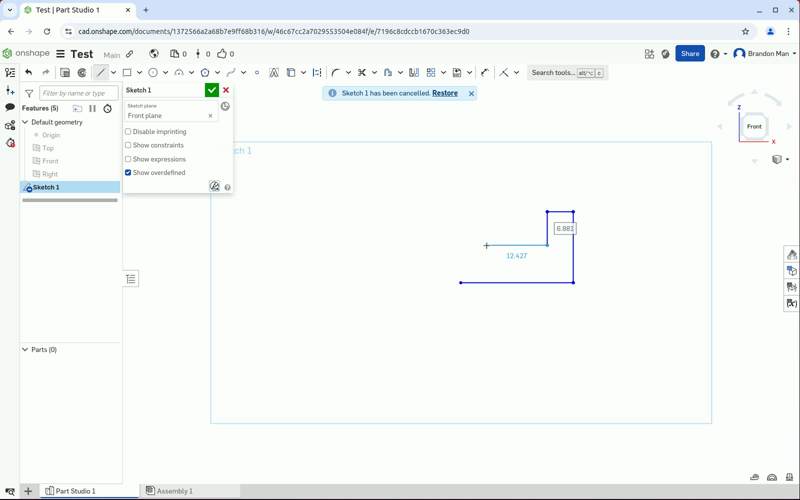
key_up(shift)
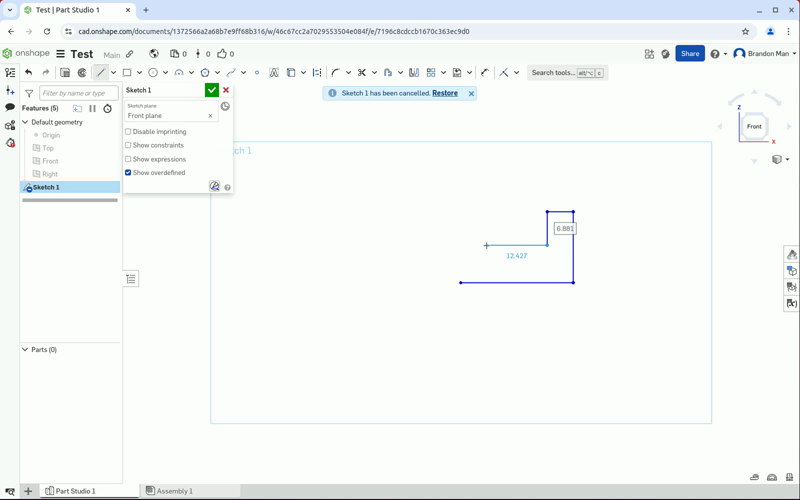
key_down(shift)
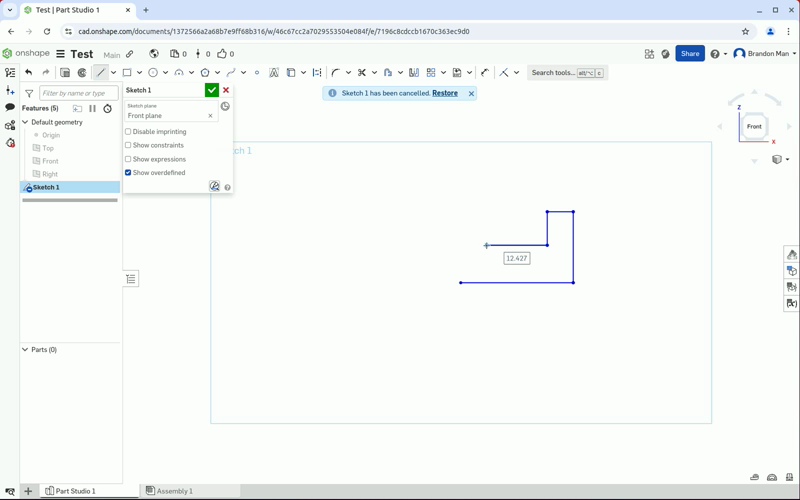
mouse_move(516, 245)
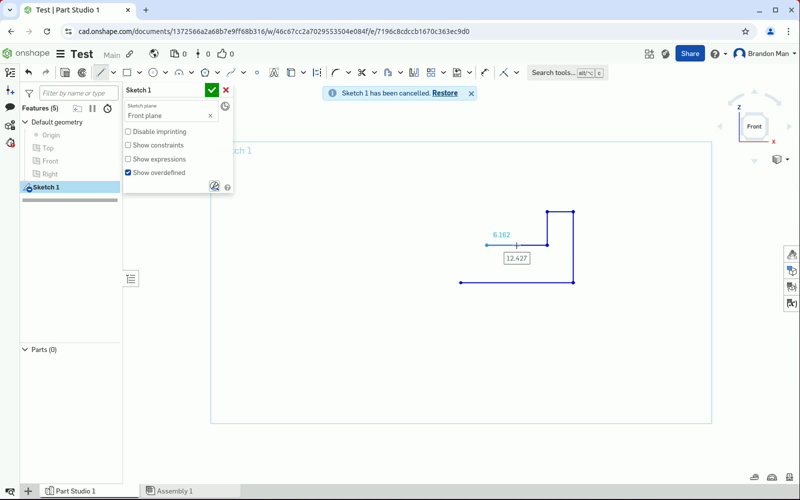
mouse_move(486, 211)
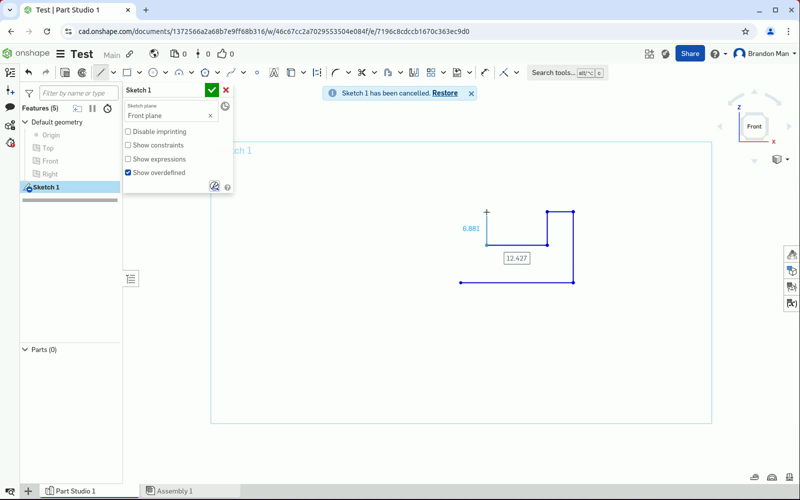
click(486, 211)
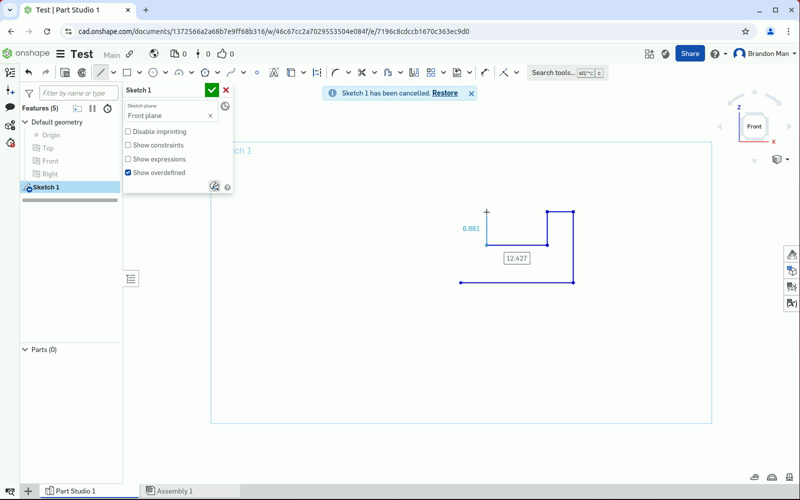
key_up(shift)
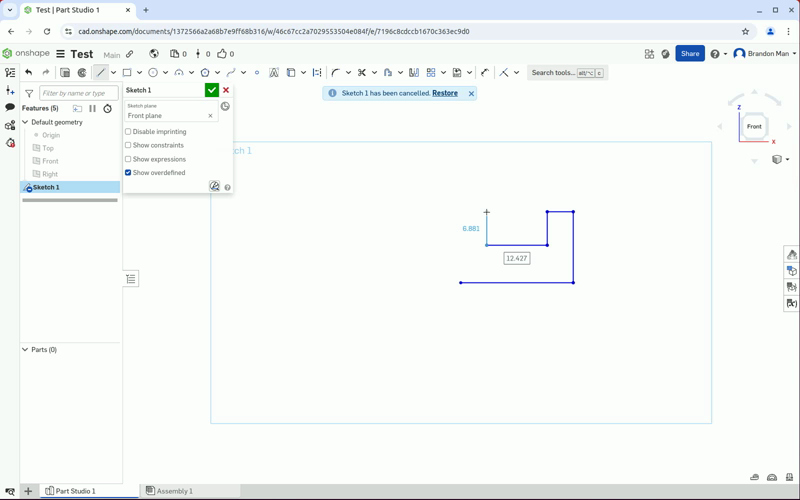
key_down(shift)
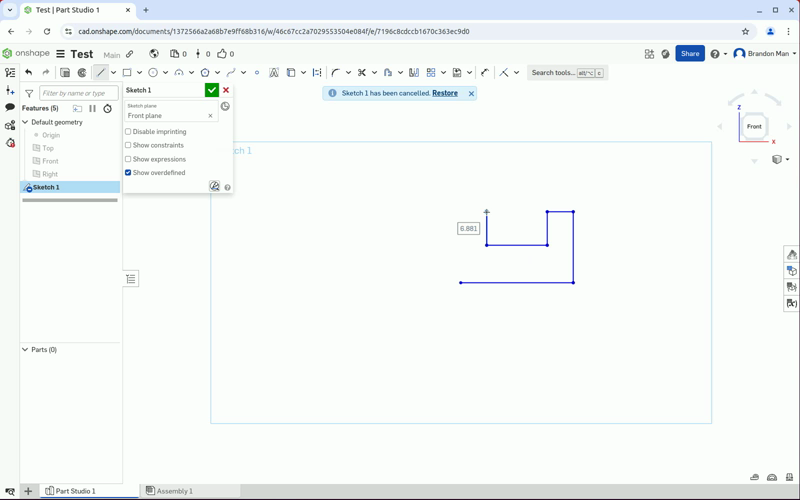
mouse_move(516, 211)
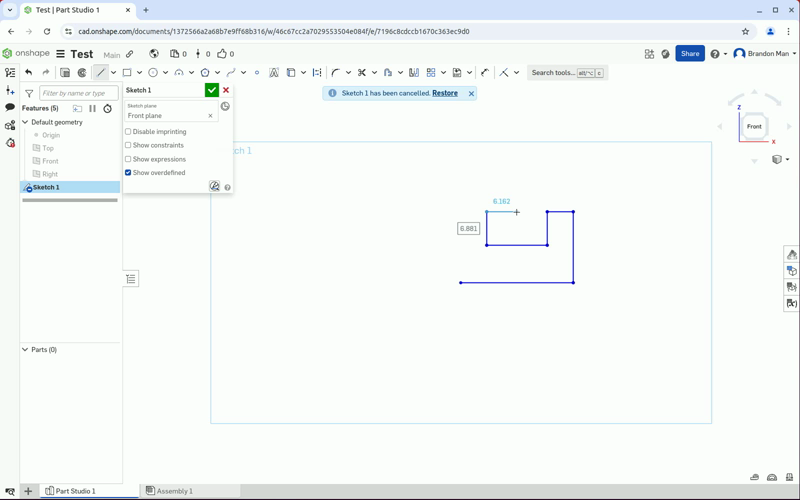
mouse_move(460, 211)
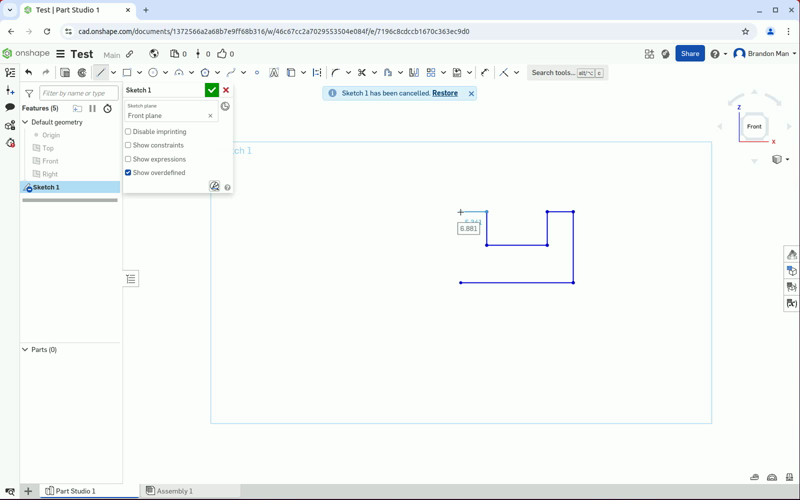
click(460, 211)
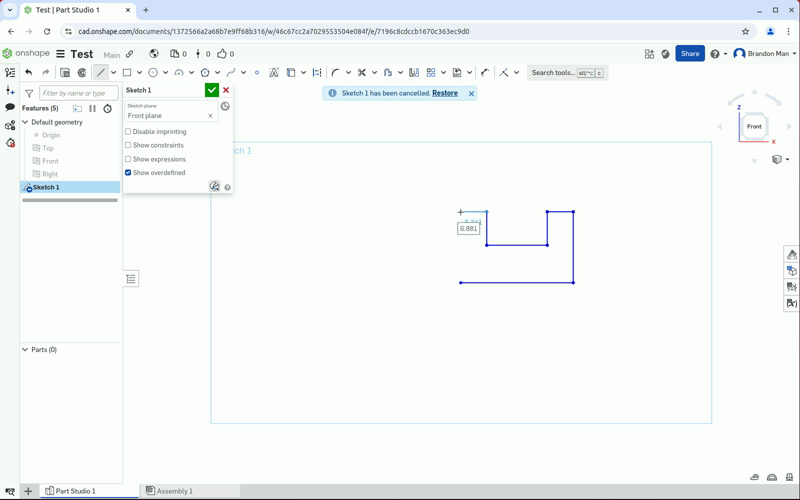
key_up(shift)
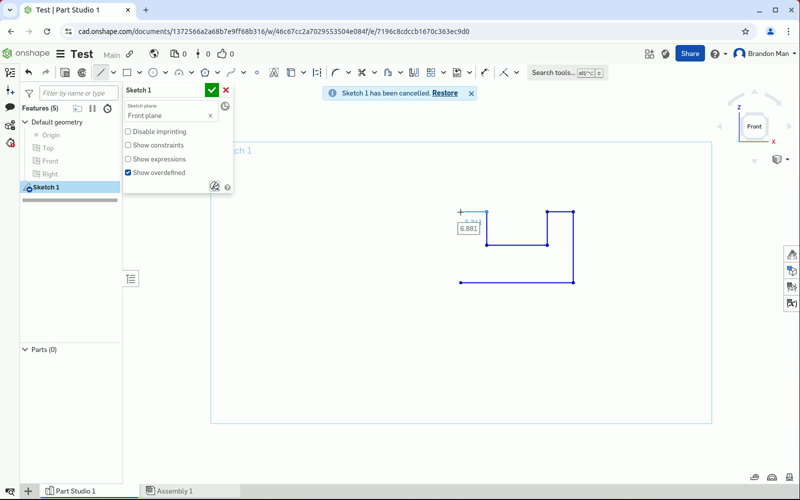
key_down(shift)
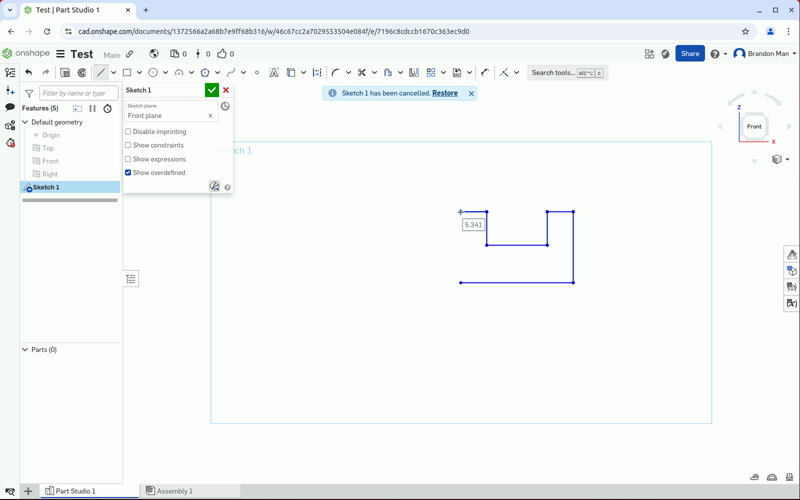
mouse_move(460, 282)
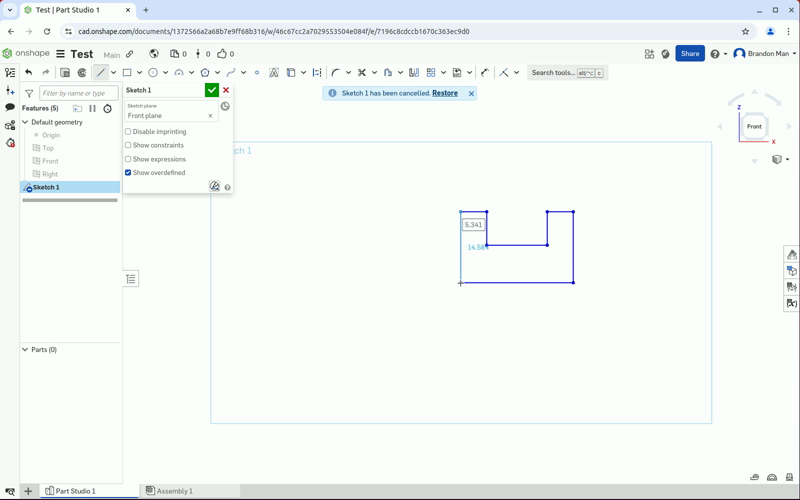
key_up(shift)
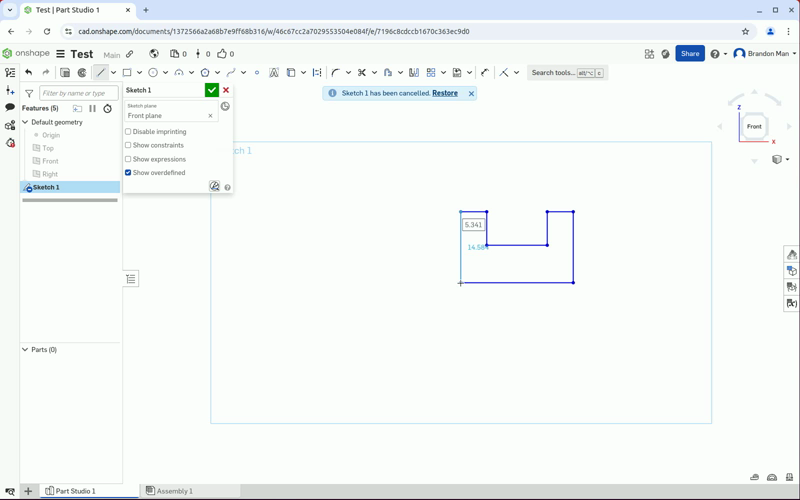
click(460, 282)
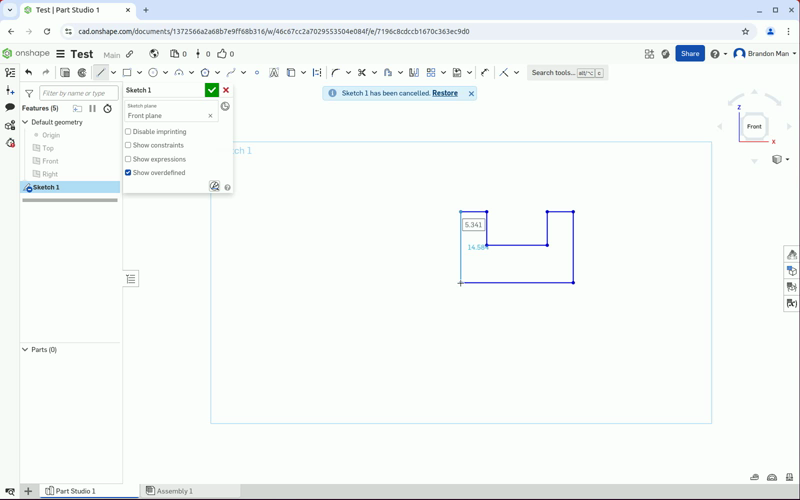
key(esc)
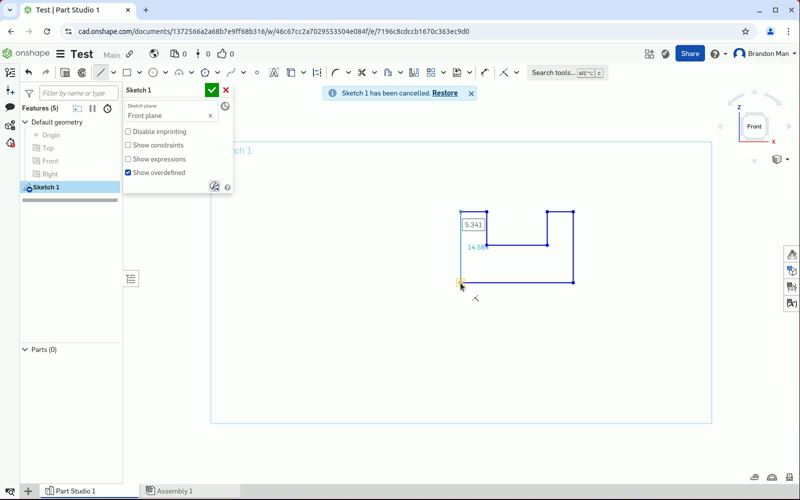
mouse_move(490, 250)
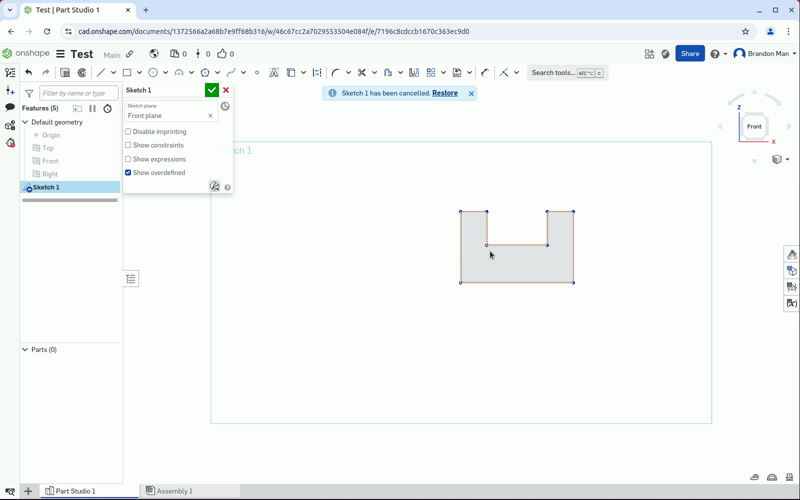
click(490, 250)
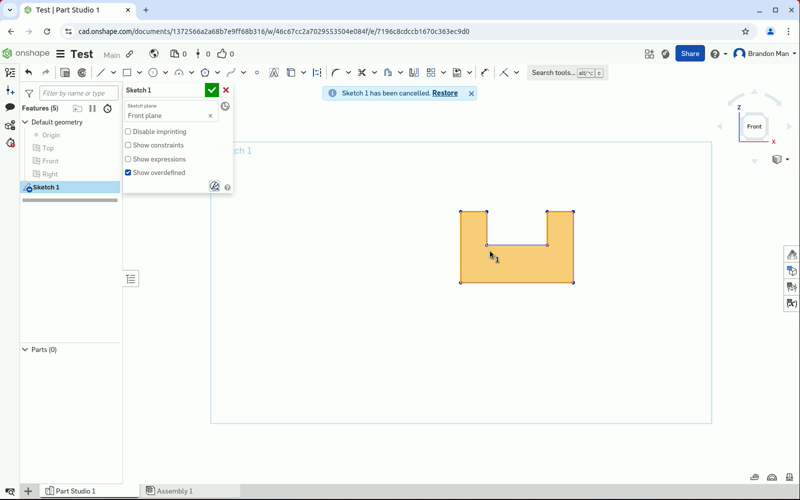
mouse_move(73, 352)
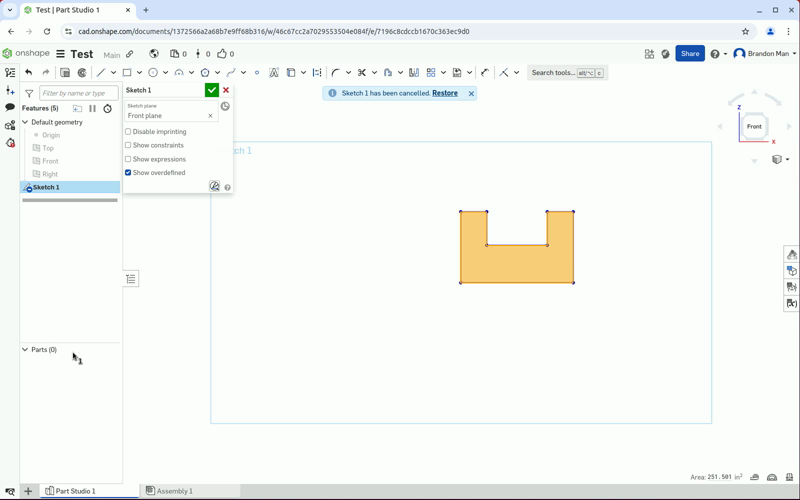
key(shift+y)
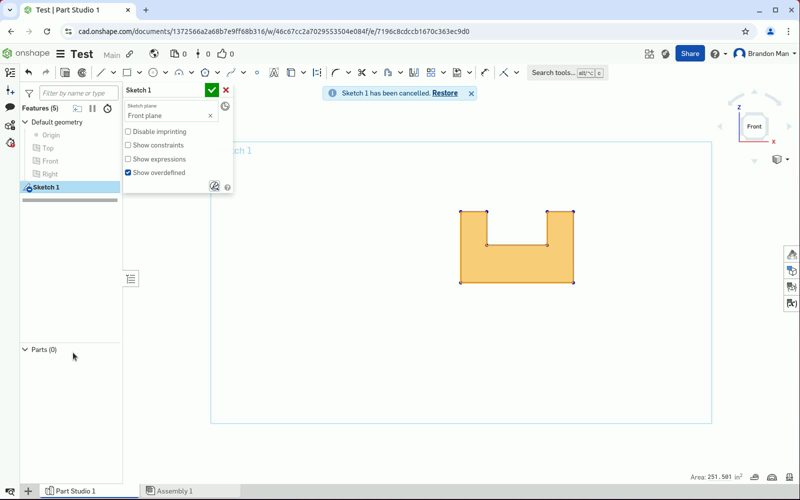
key(shift+e)
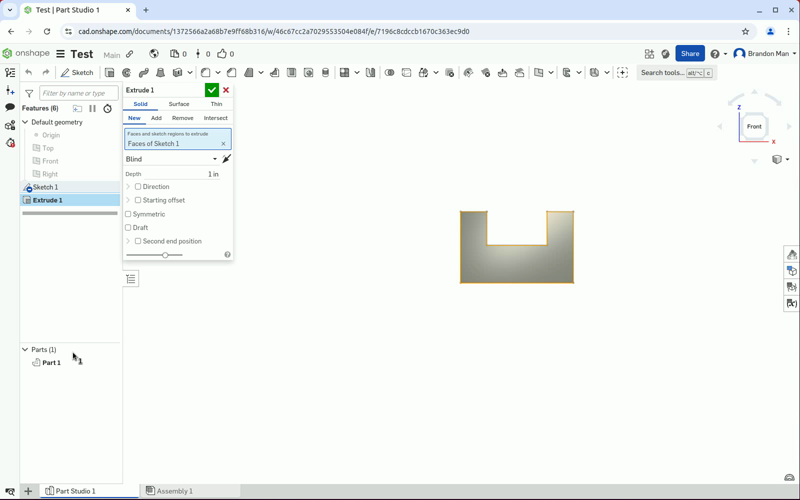
mouse_move(143, 106)
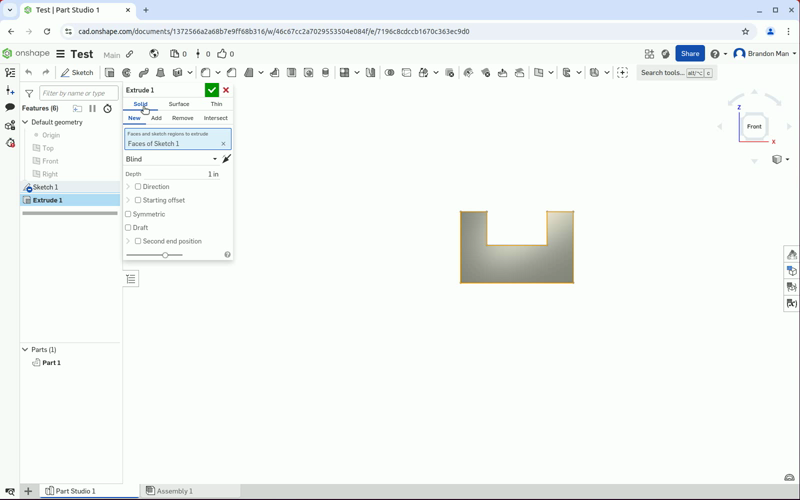
click(143, 106)
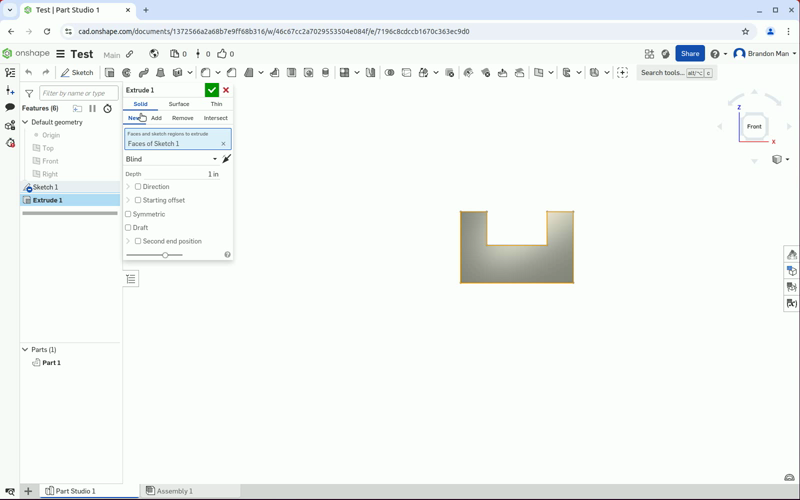
mouse_move(137, 120)
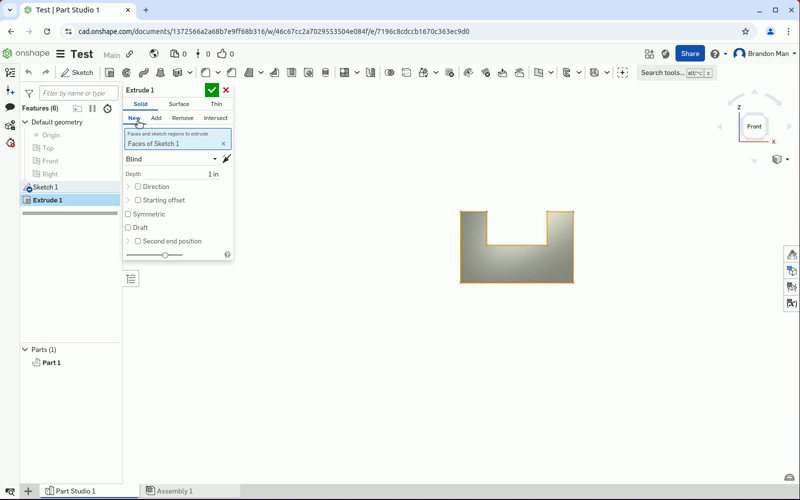
click(137, 120)
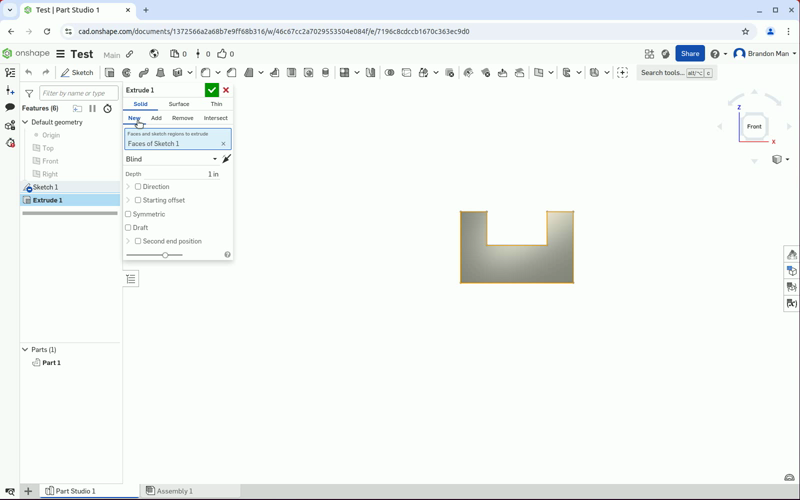
key(tab, 4)
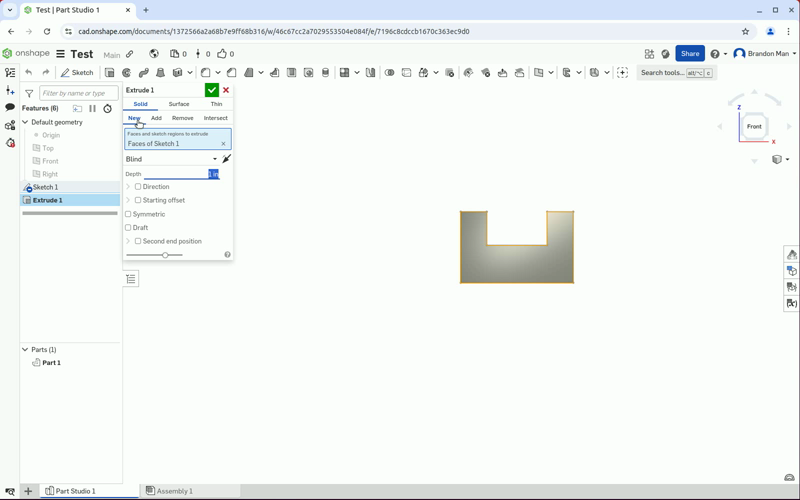
text(15.887)
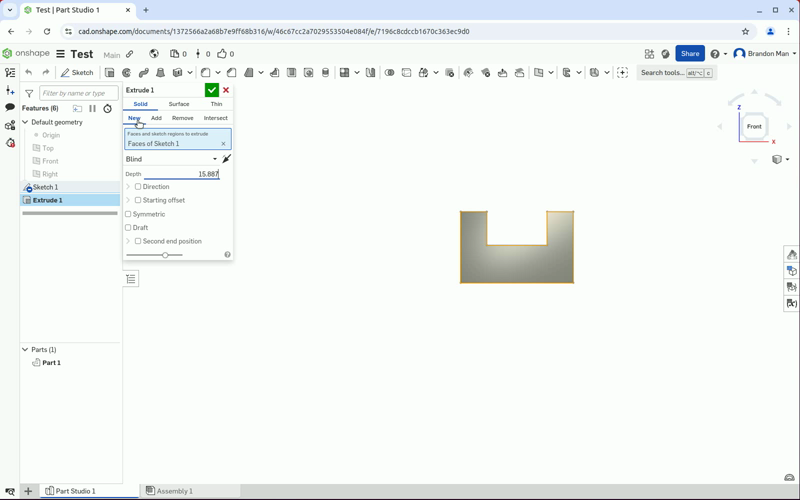
key(enter)
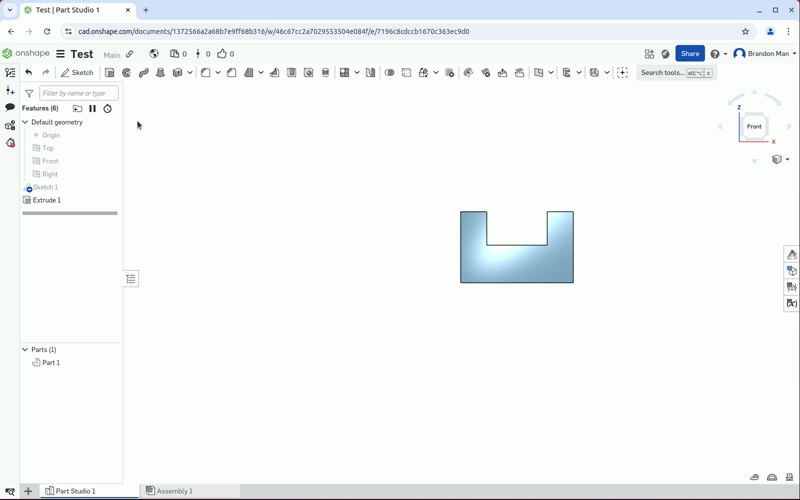
key(shift+h)
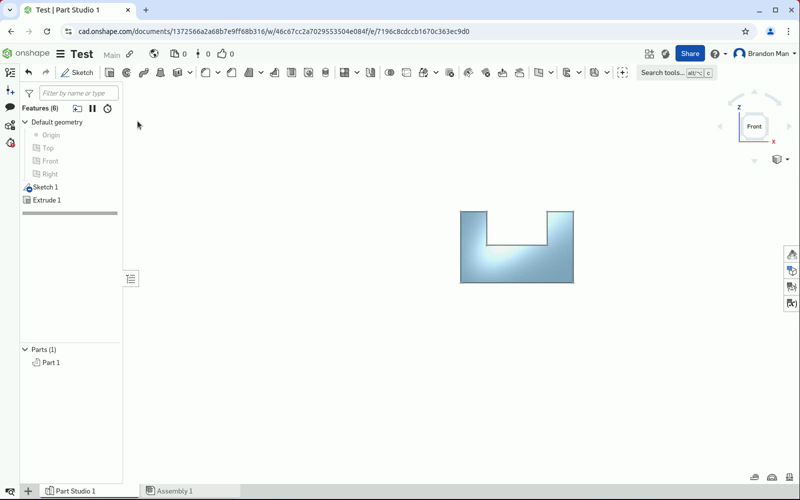
key(shift+h)
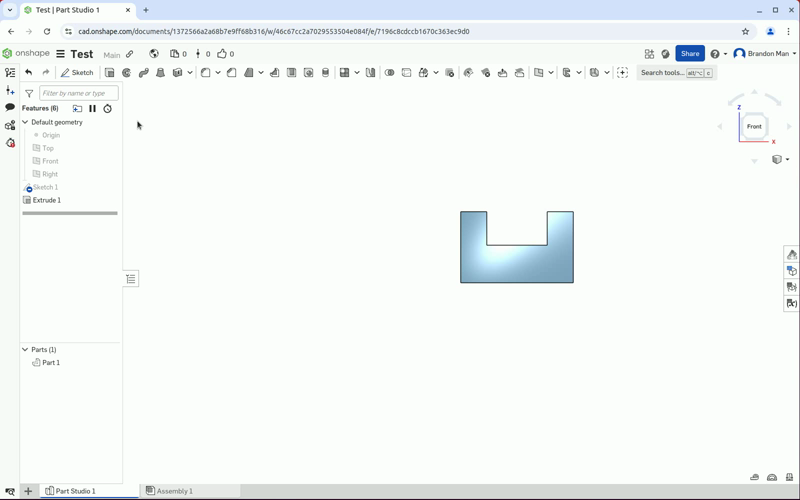
mouse_move(73, 189)
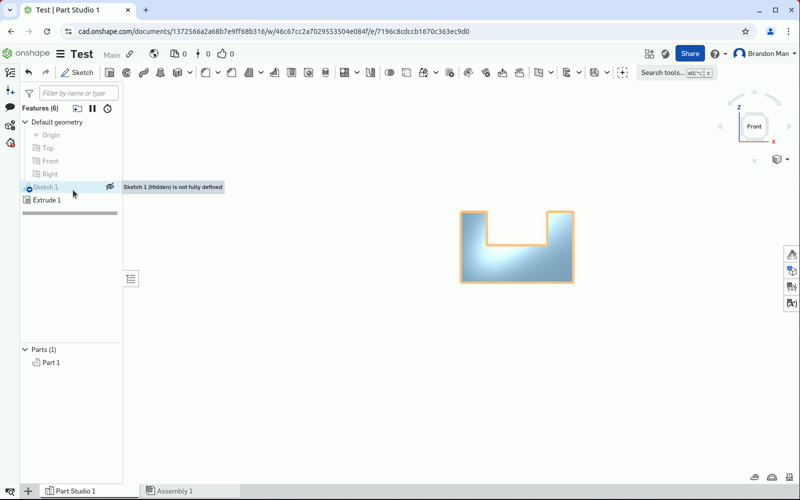
click(73, 189)
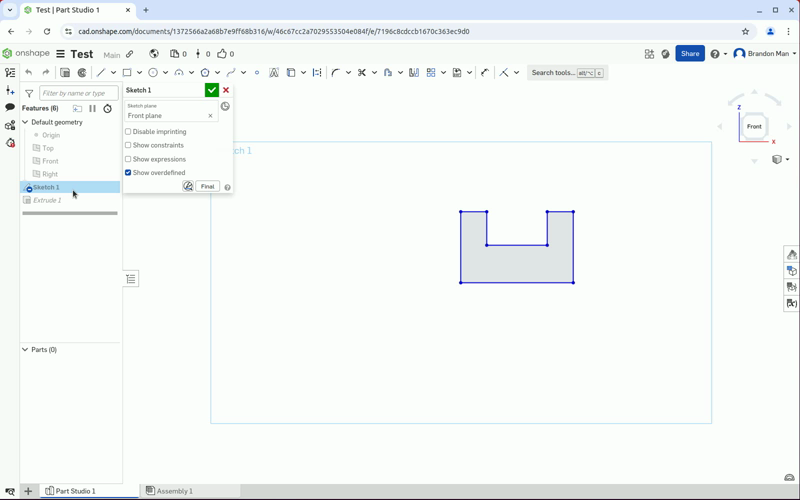
mouse_move(229, 92)
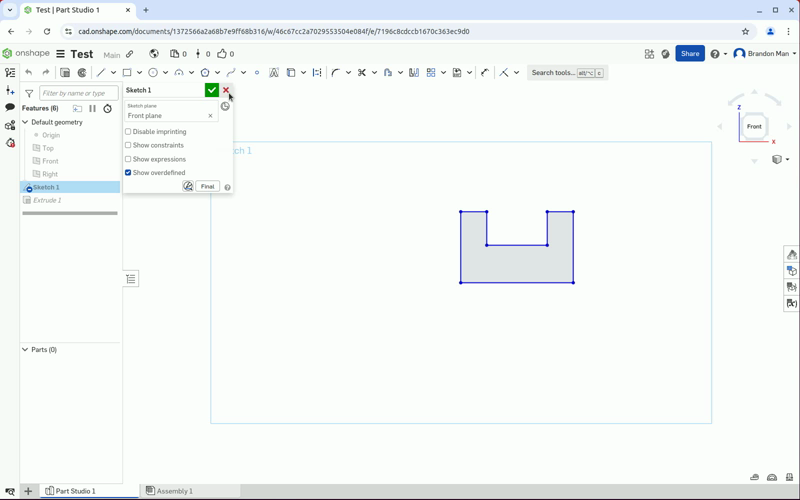
click(229, 92)
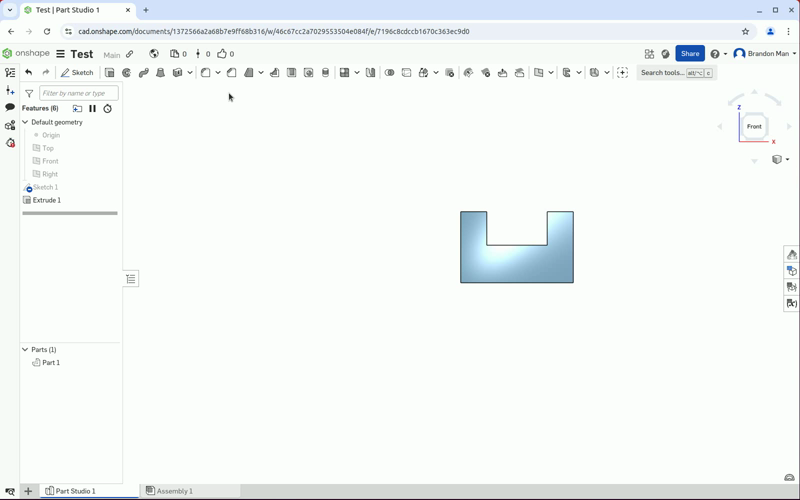
mouse_move(73, 352)
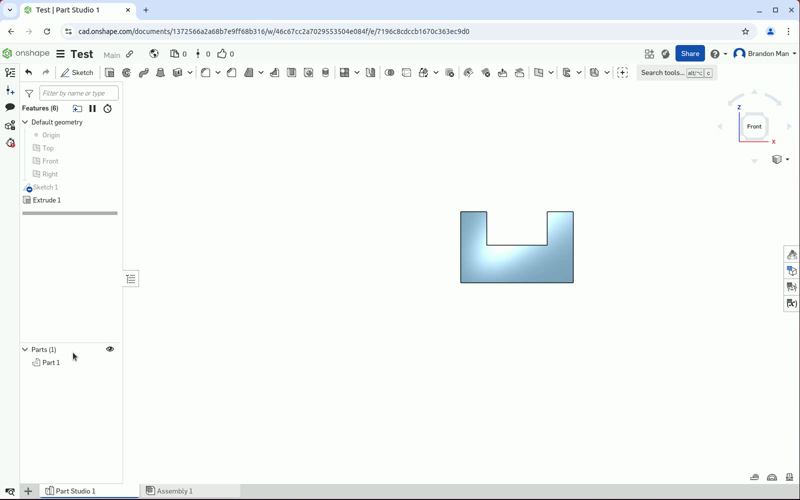
key(y)
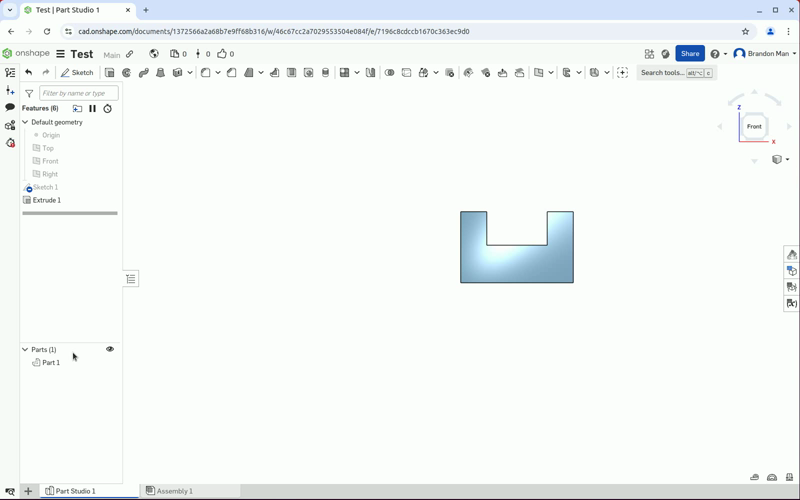
key(shift+p)
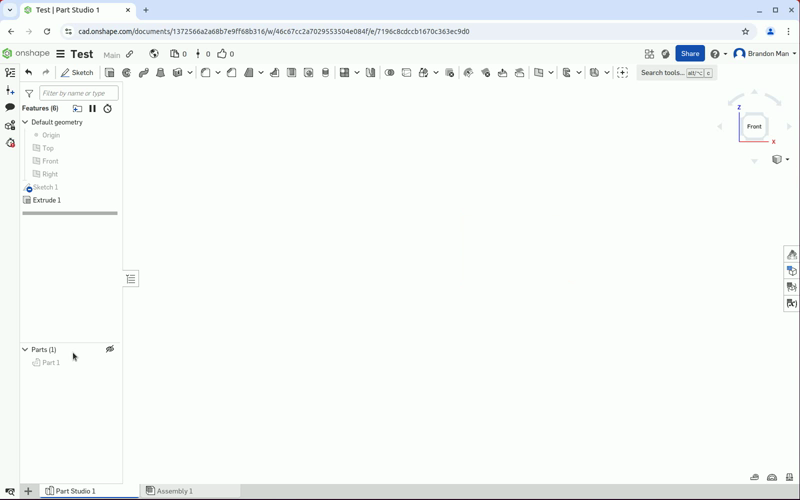
key(space)
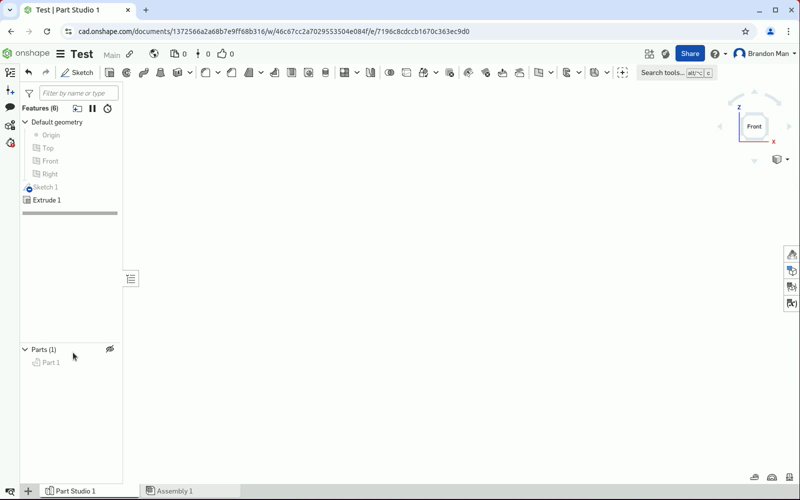
key_down(shift)
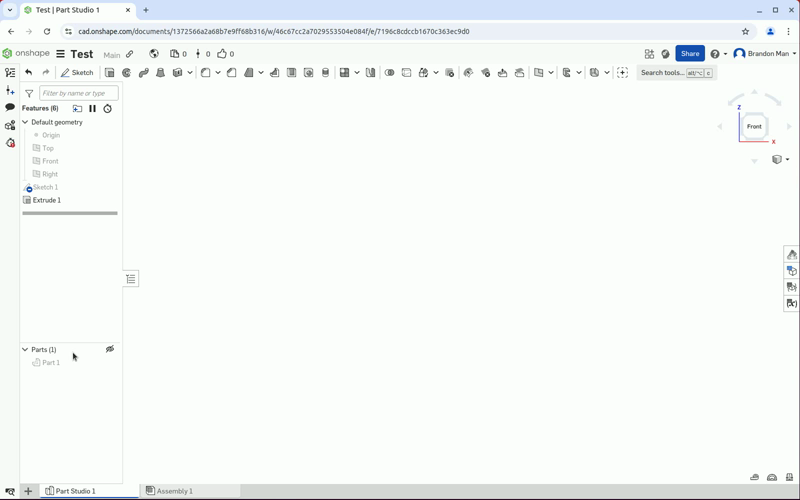
key(down)
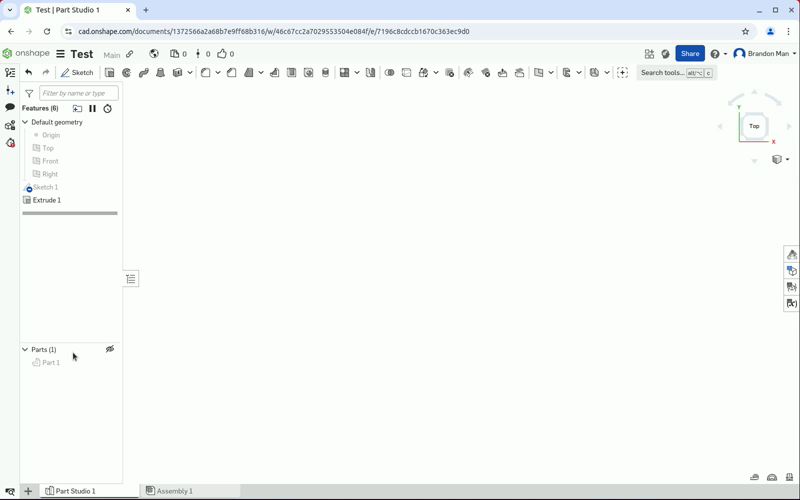
key_up(shift)
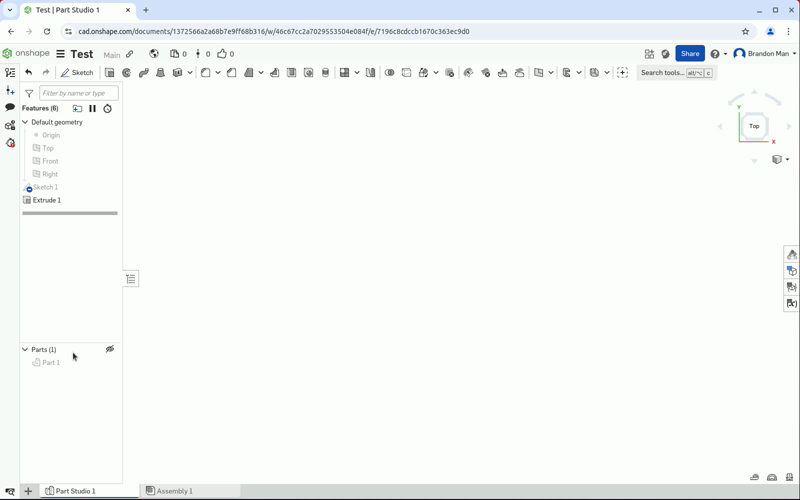
mouse_move(73, 352)
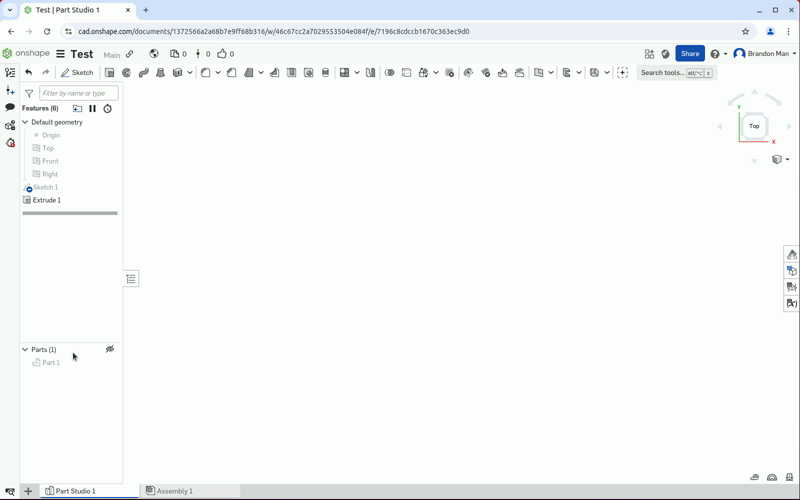
key(shift+y)
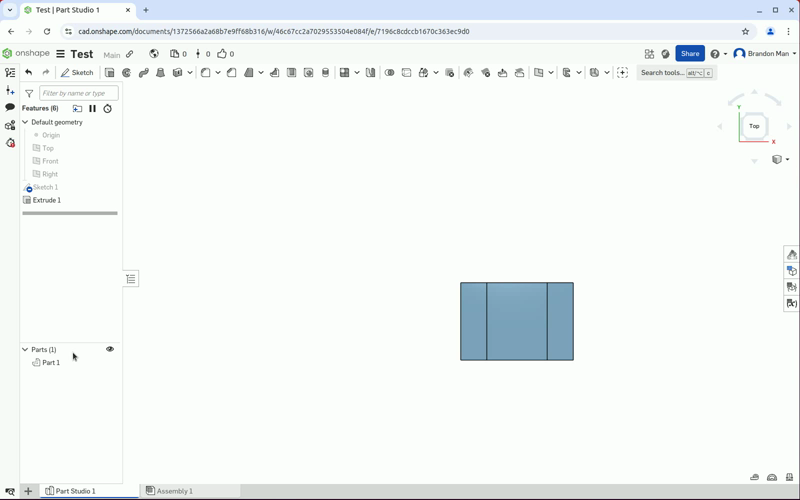
mouse_move(541, 75)
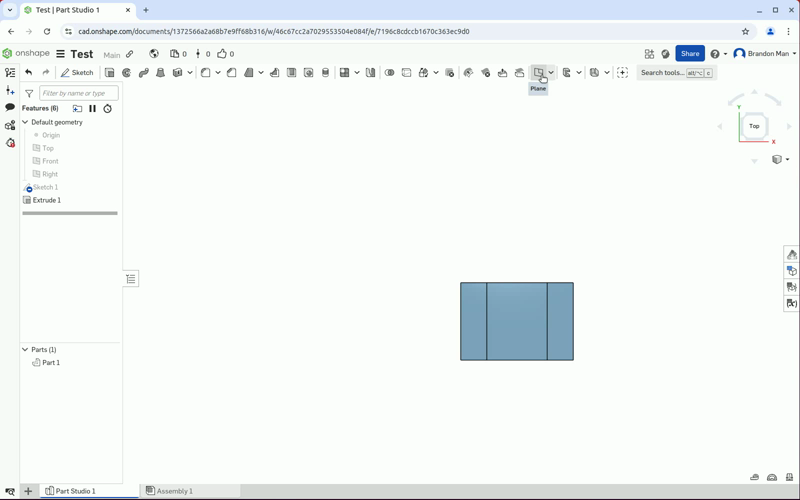
click(541, 75)
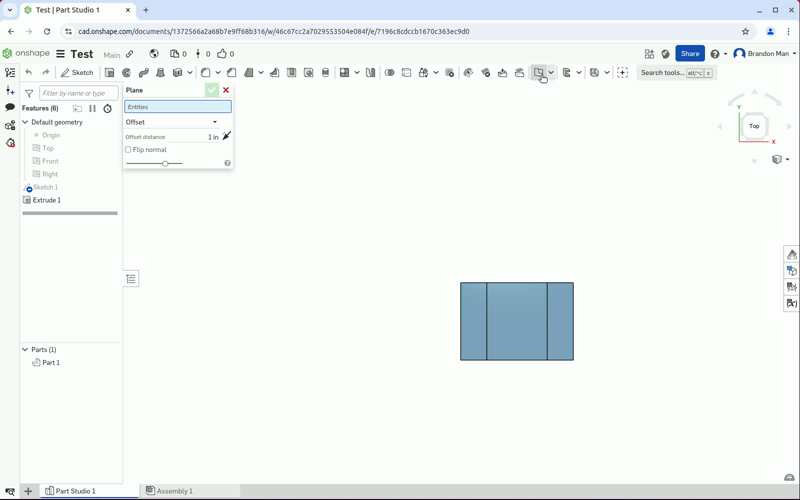
mouse_move(73, 150)
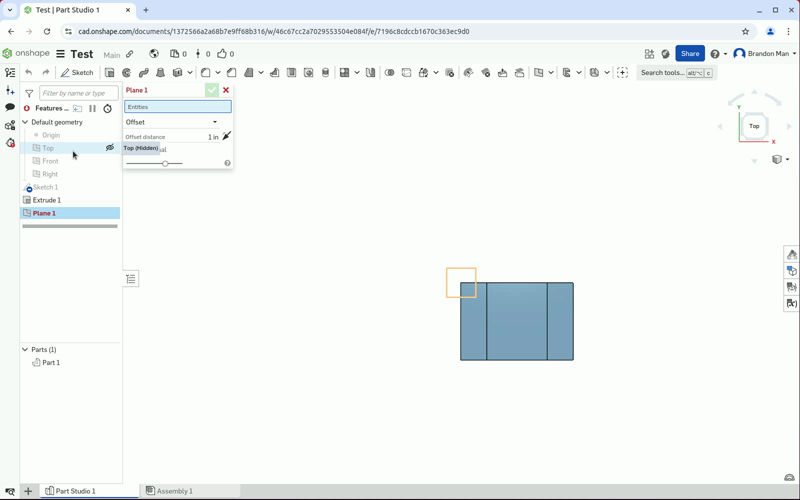
click(73, 150)
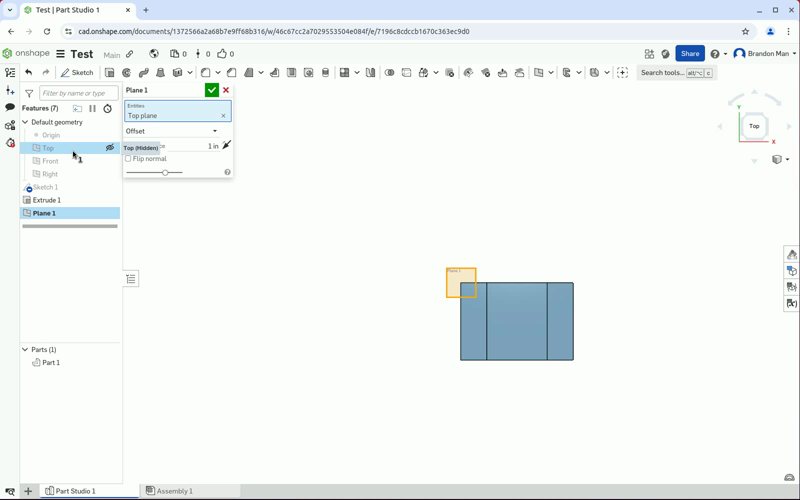
key(tab, 2)
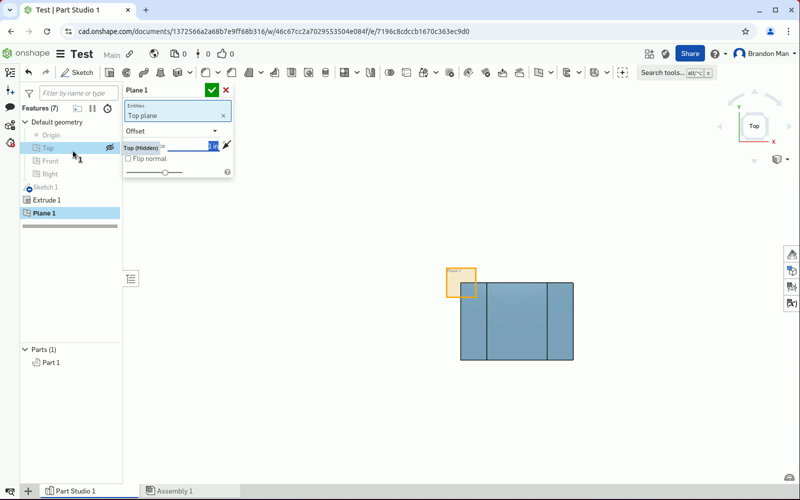
text(14.45)
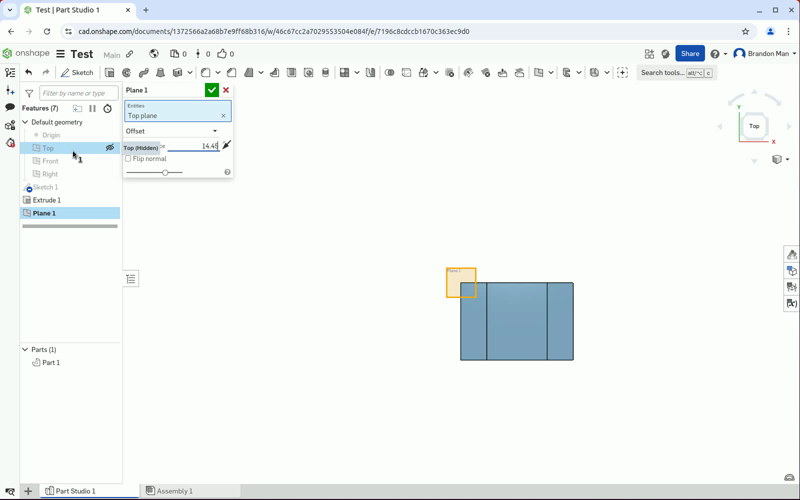
key(enter, 2)
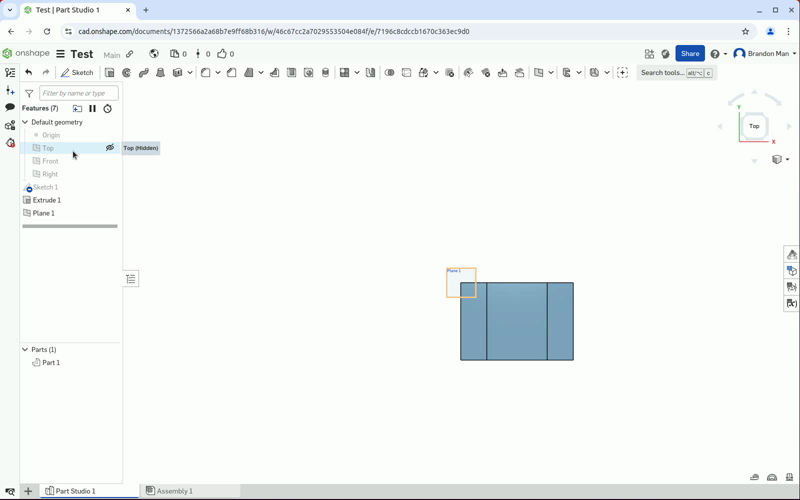
key(shift+s)
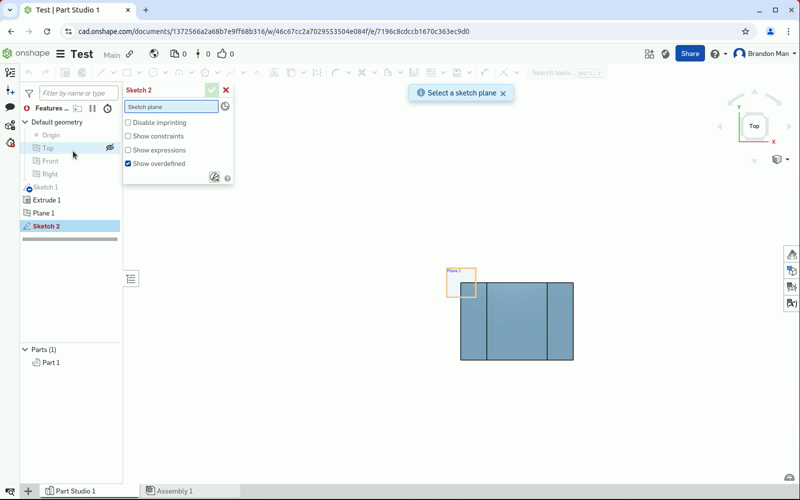
mouse_move(73, 215)
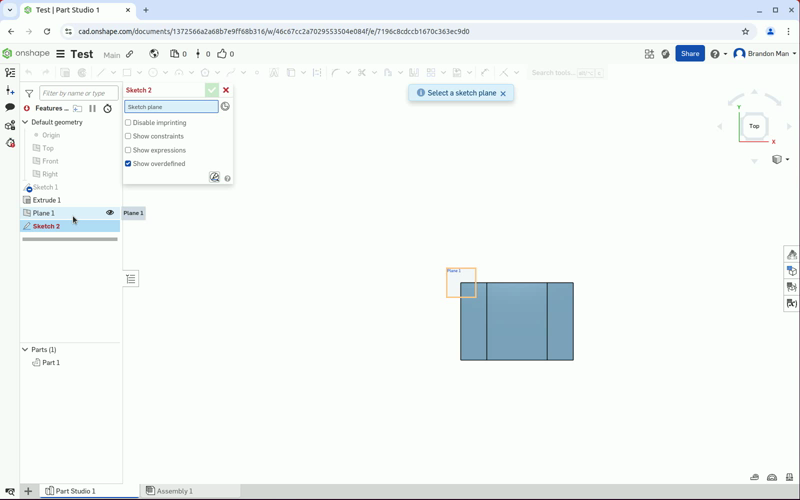
click(73, 215)
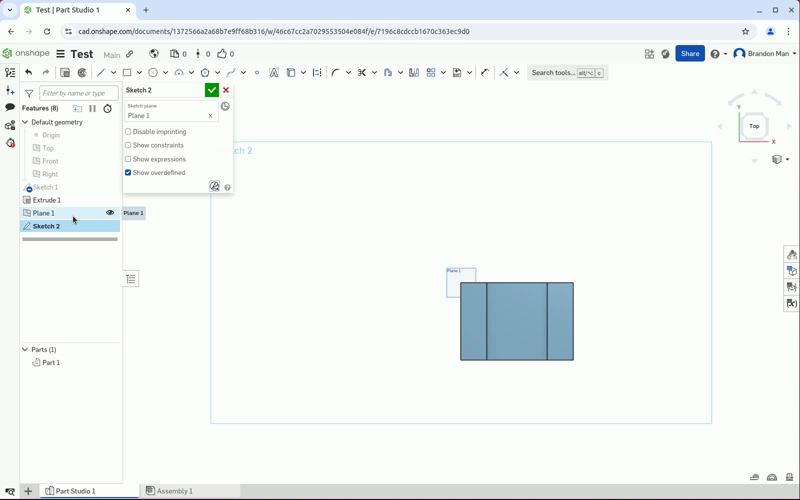
mouse_move(73, 352)
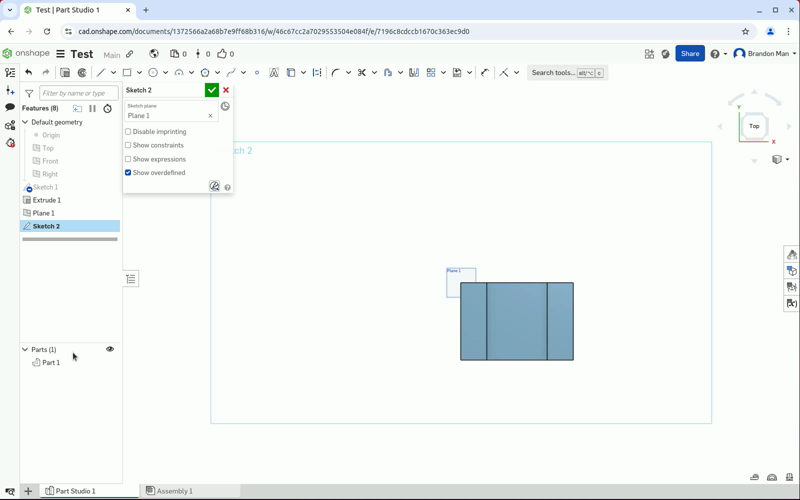
key(y)
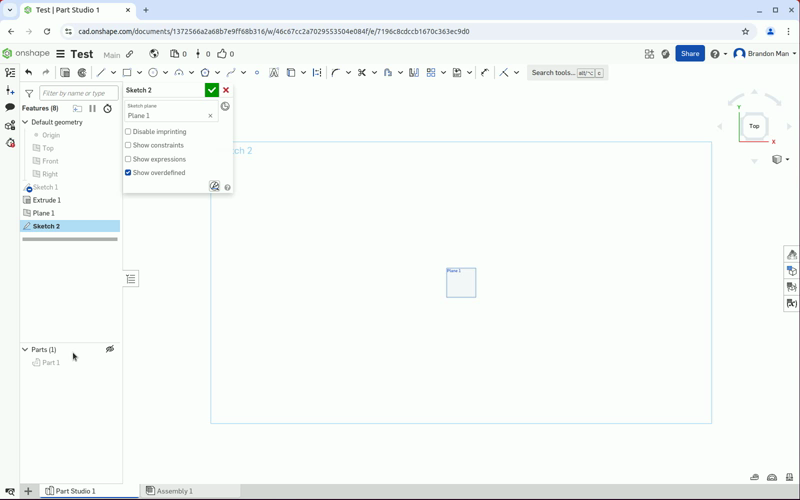
key(l)
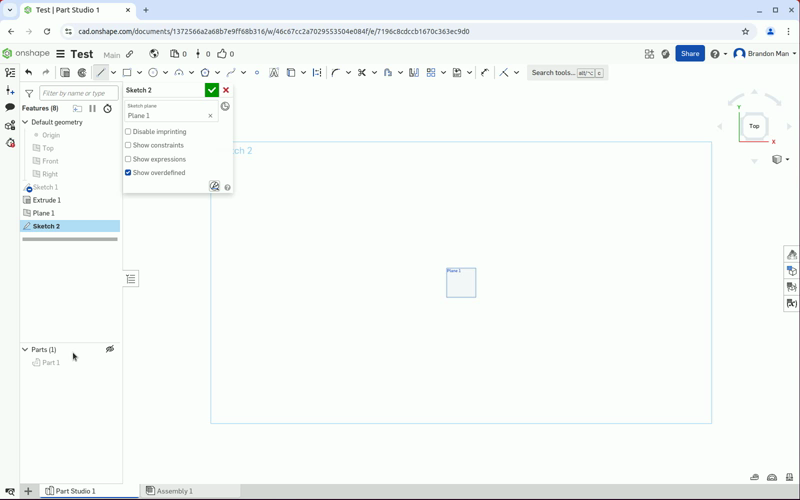
key_down(shift)
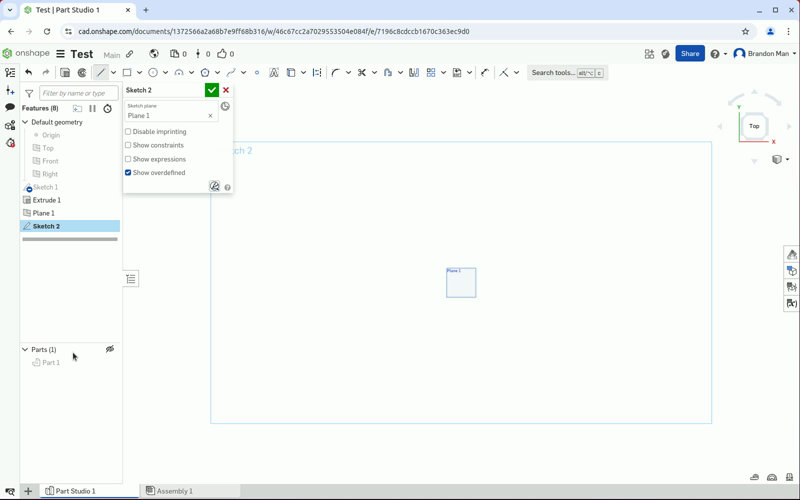
mouse_move(546, 343)
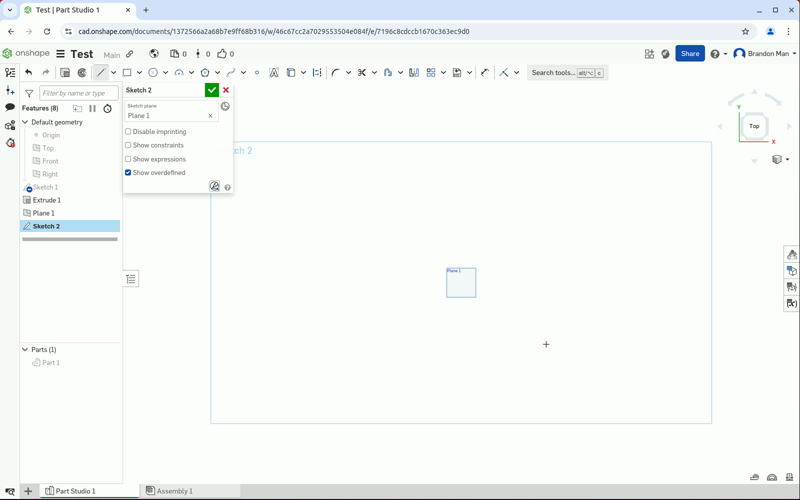
click(546, 343)
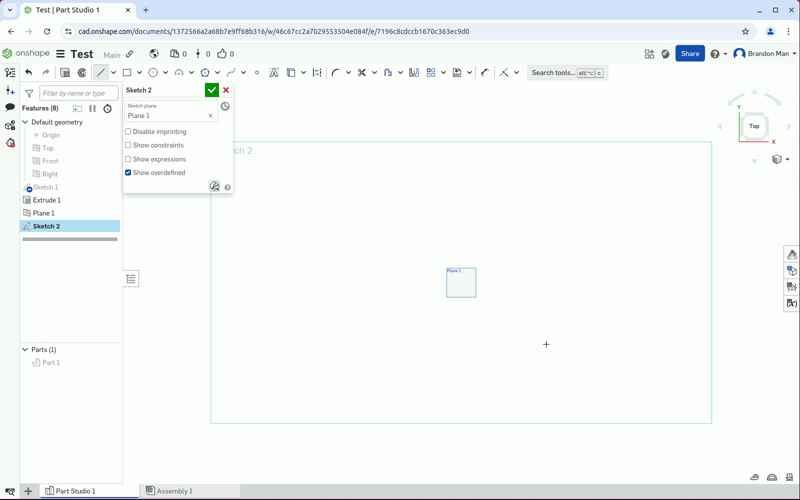
key_up(shift)
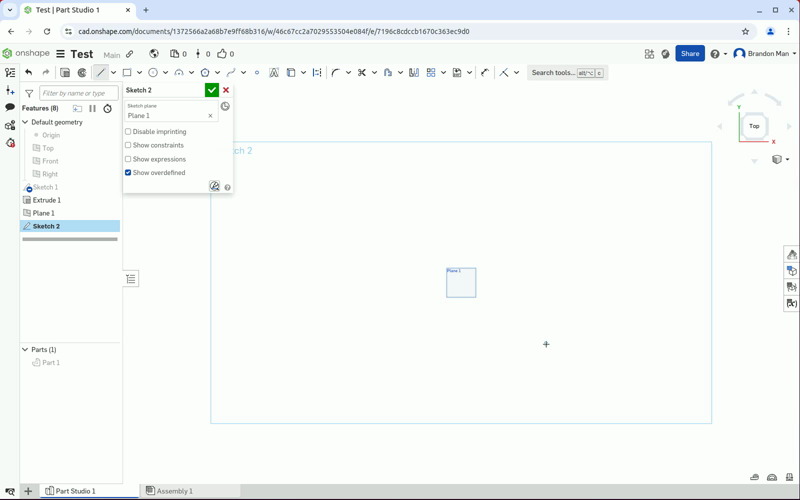
key_down(shift)
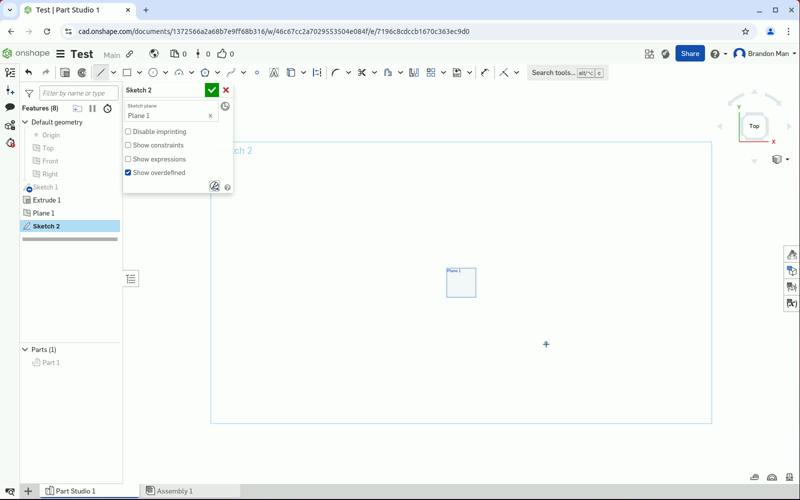
mouse_move(576, 343)
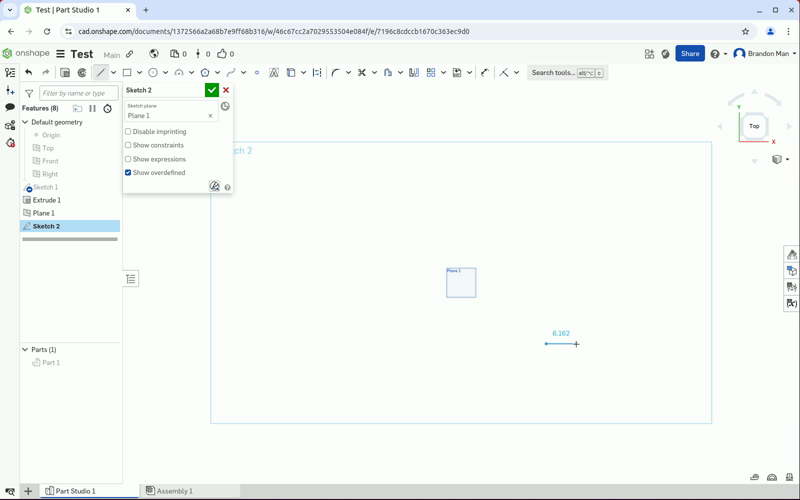
mouse_move(574, 343)
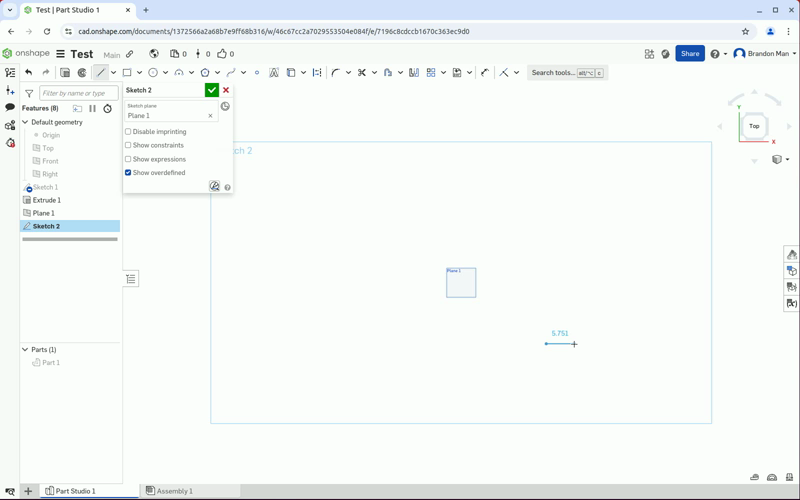
click(574, 343)
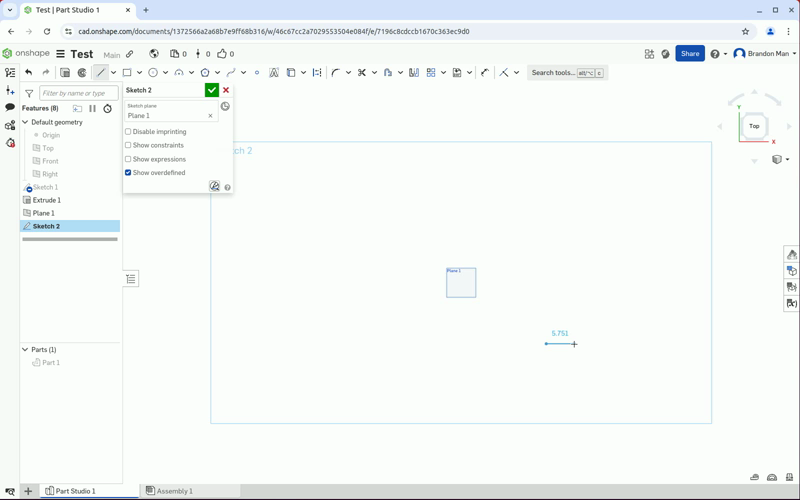
key_up(shift)
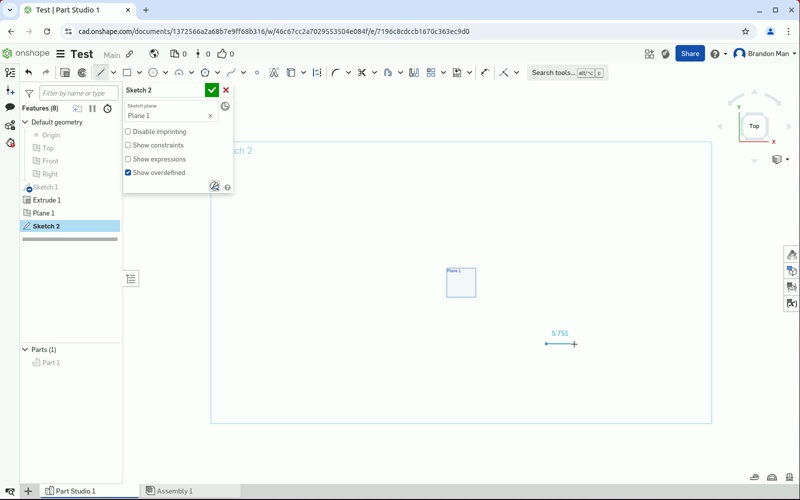
key_down(shift)
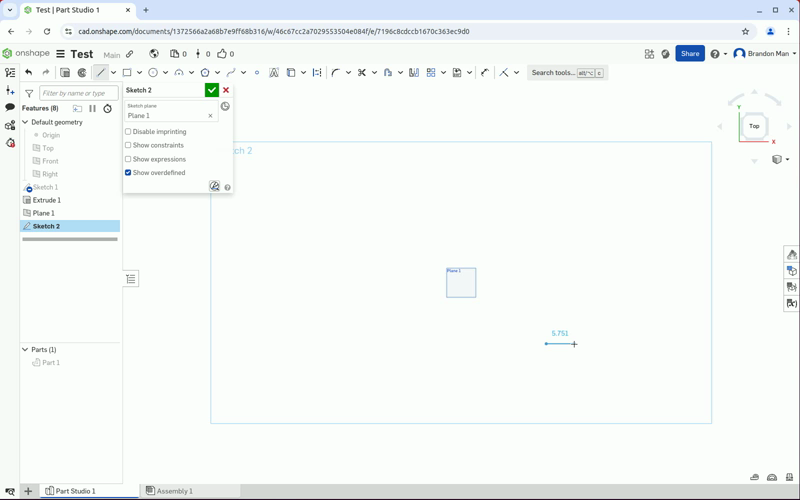
mouse_move(589, 343)
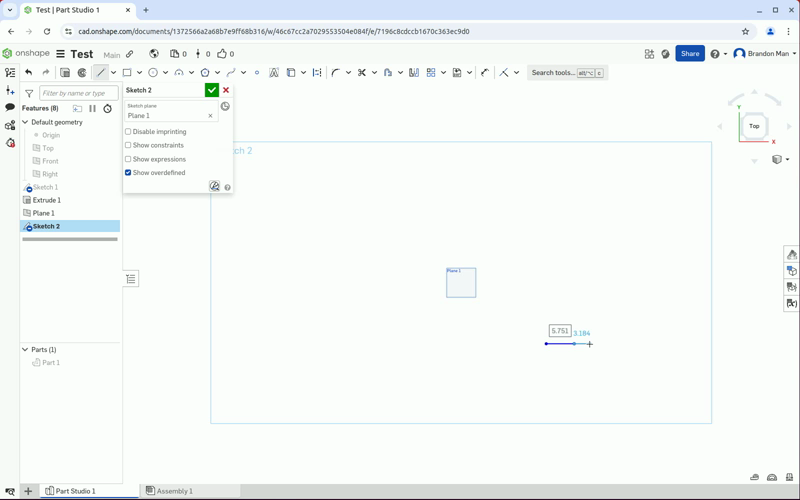
mouse_move(574, 320)
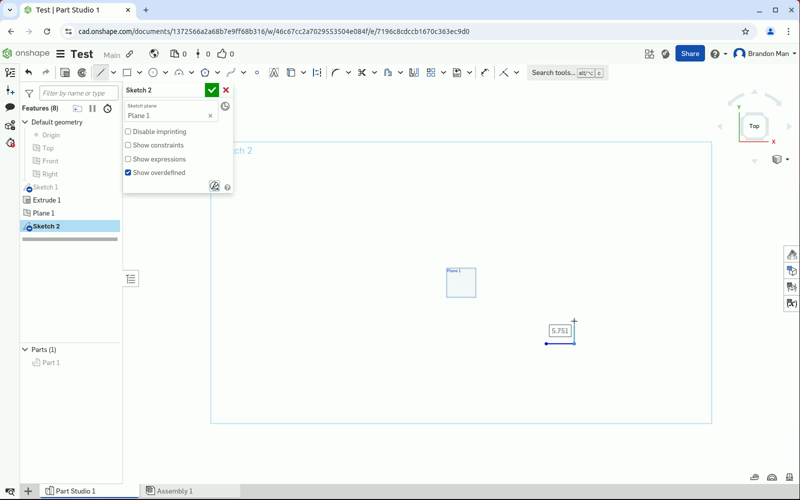
click(574, 320)
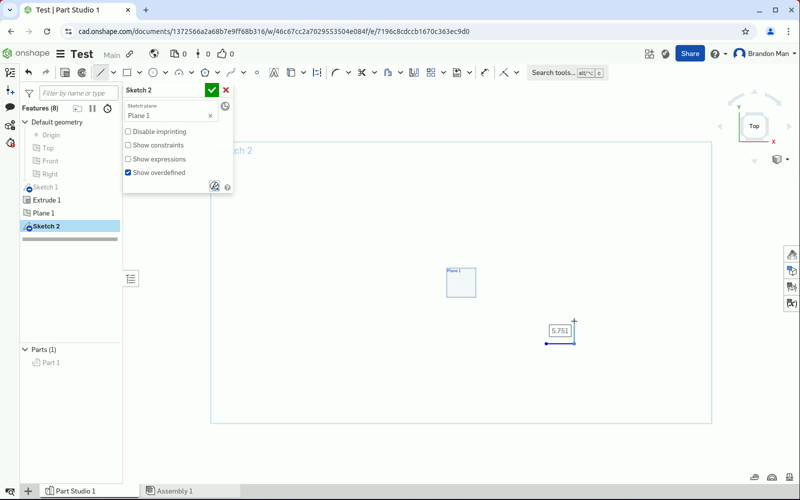
key_up(shift)
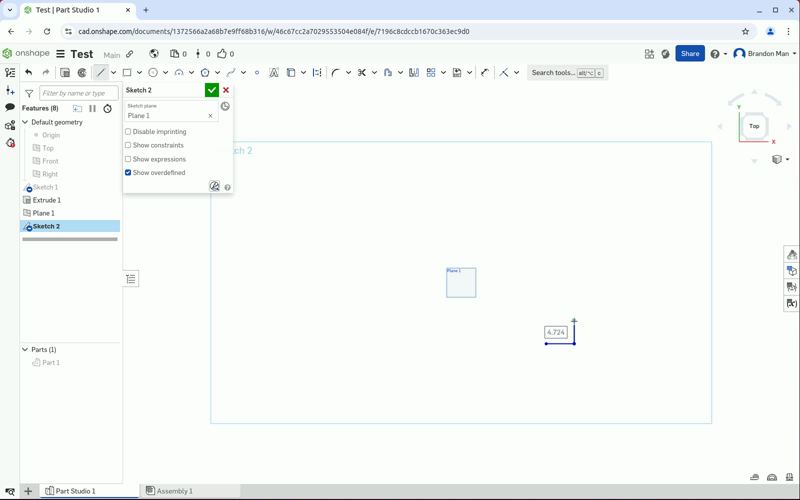
key_down(shift)
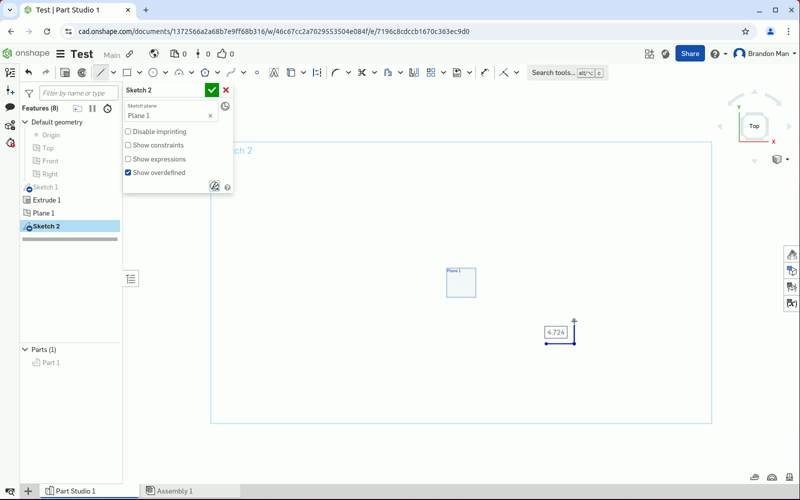
mouse_move(589, 320)
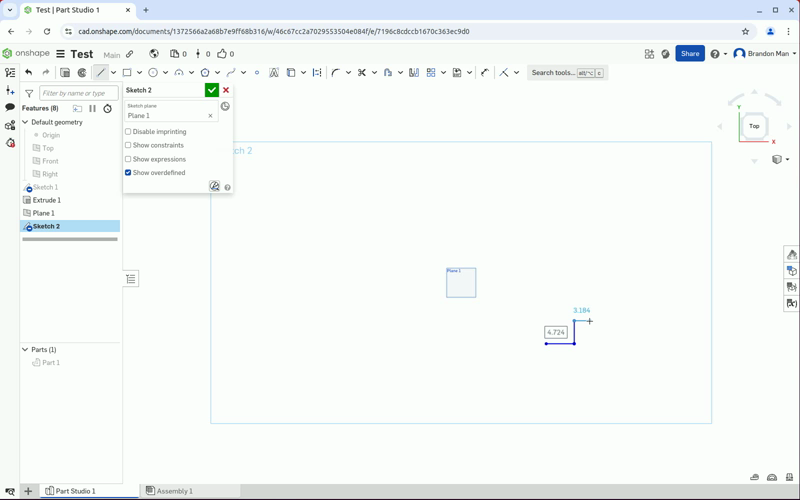
mouse_move(546, 320)
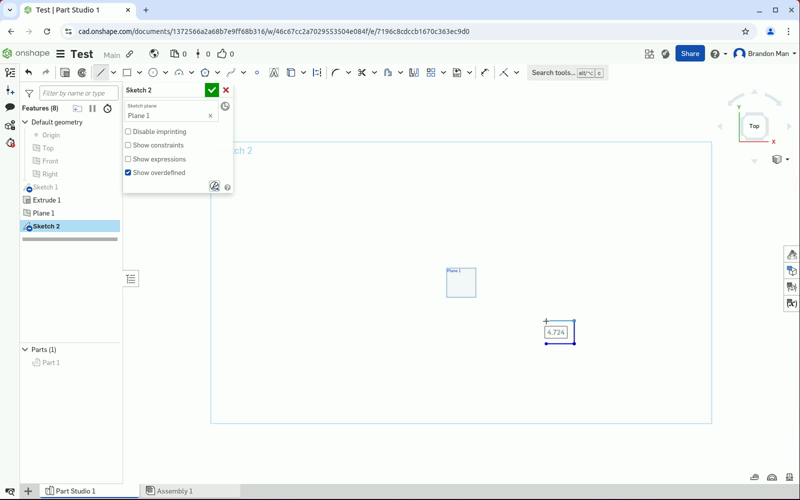
click(546, 320)
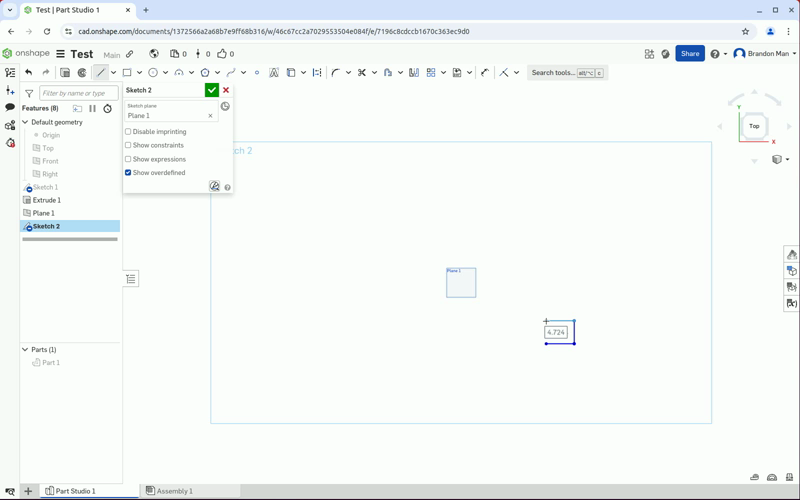
key_up(shift)
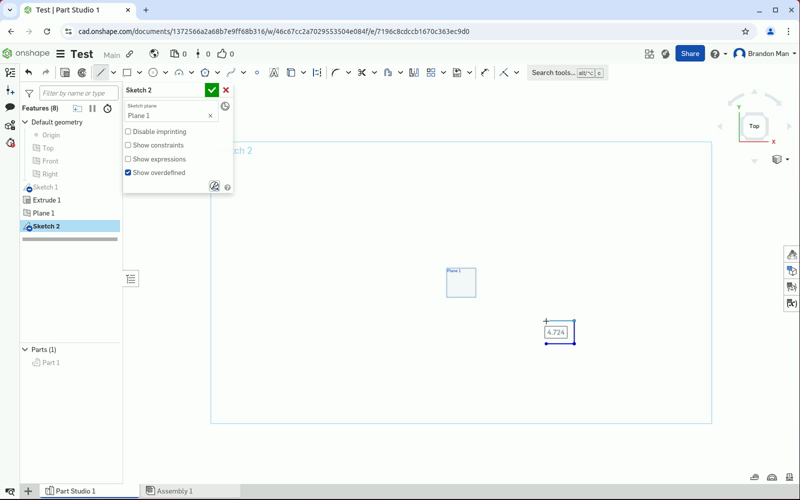
mouse_move(576, 320)
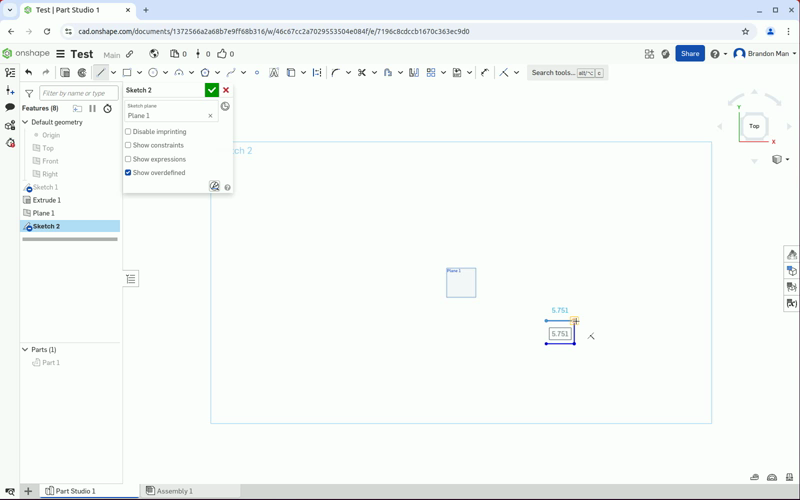
key_down(shift)
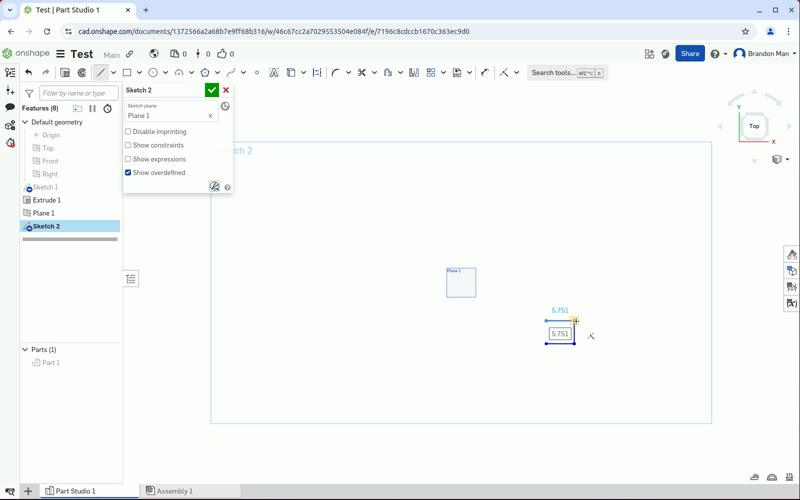
mouse_move(546, 343)
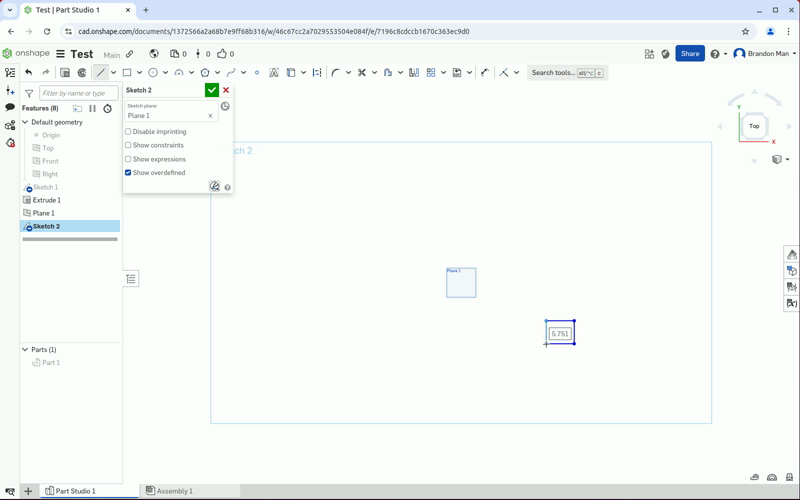
key_up(shift)
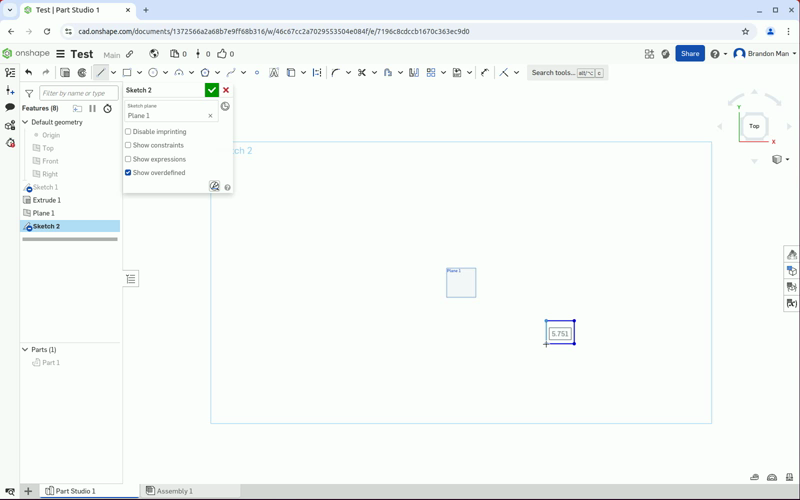
click(546, 343)
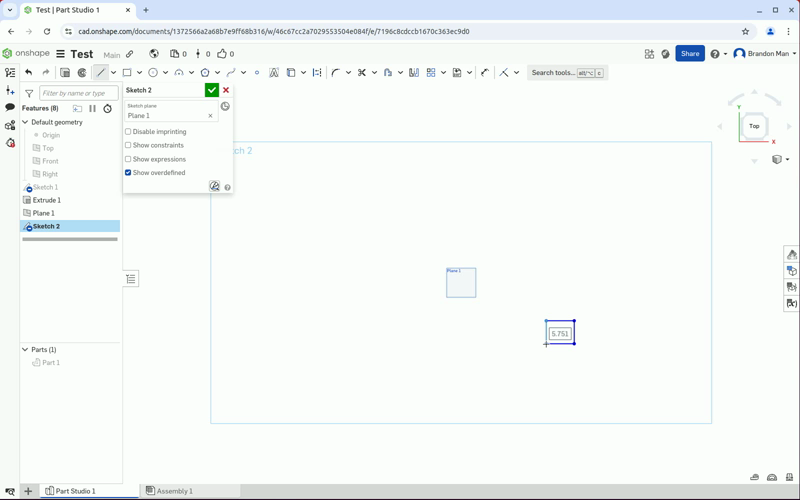
key(esc)
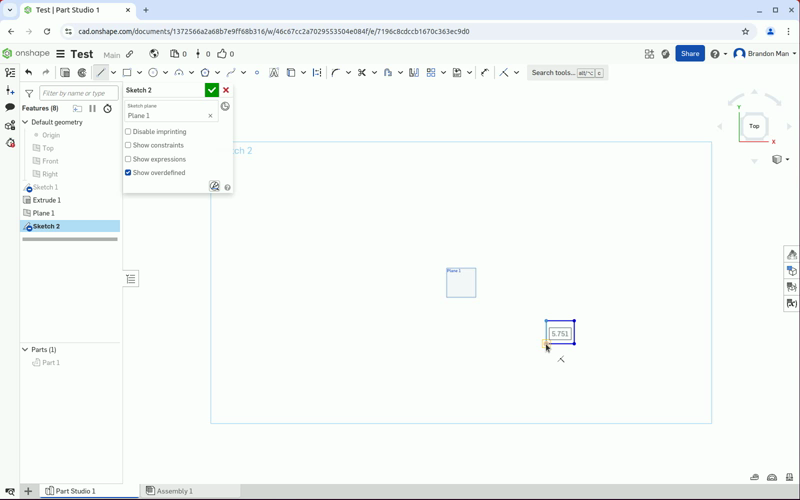
mouse_move(570, 324)
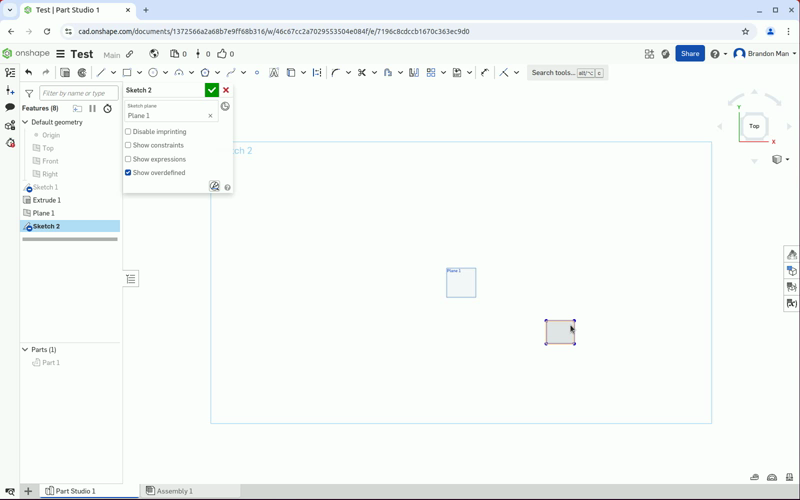
scroll(6)
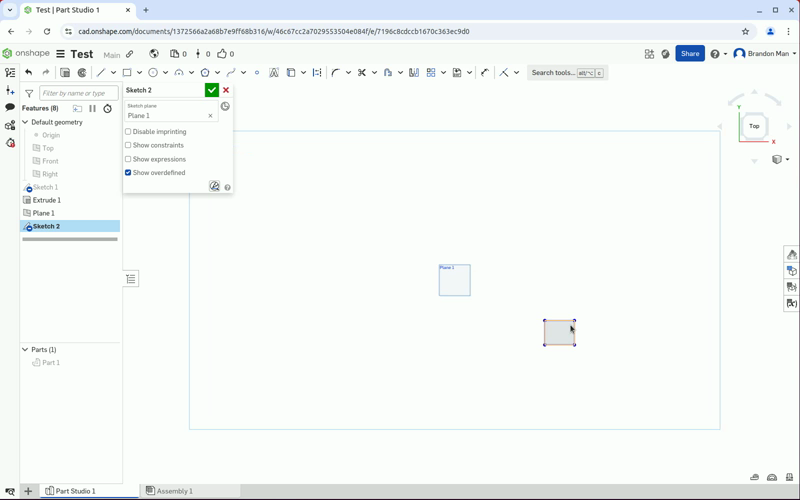
scroll(6)
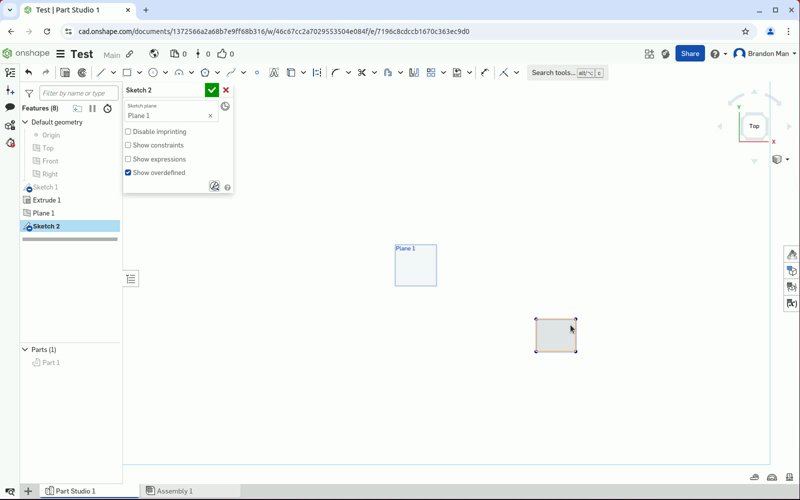
scroll(6)
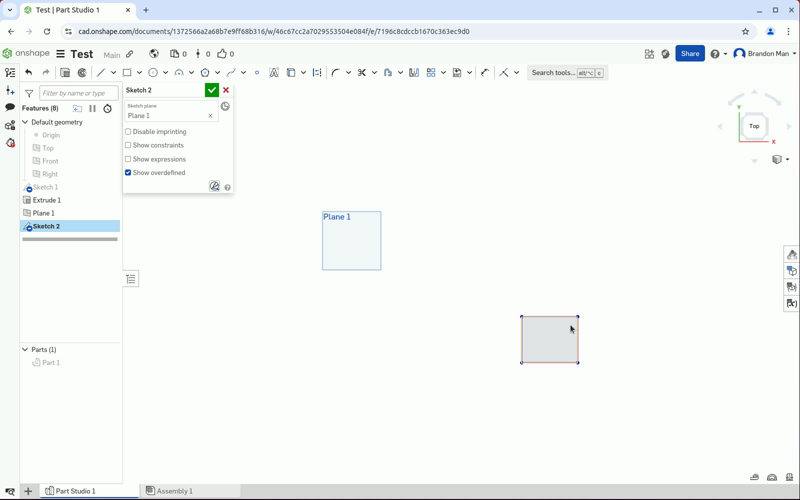
scroll(6)
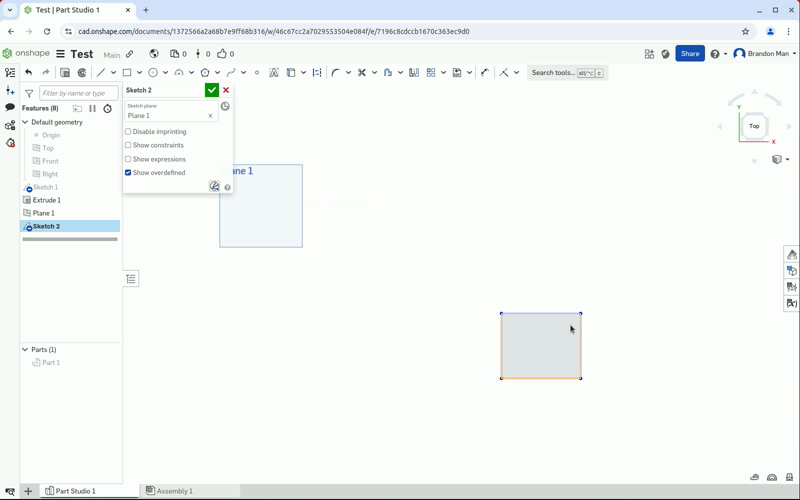
scroll(6)
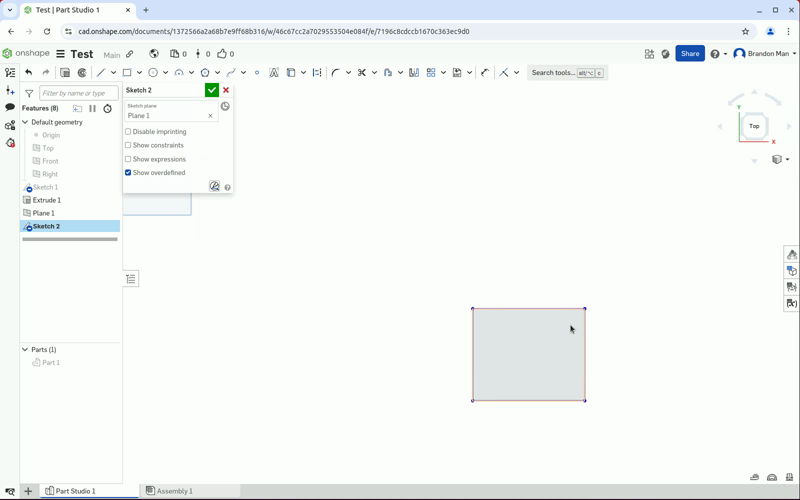
scroll(6)
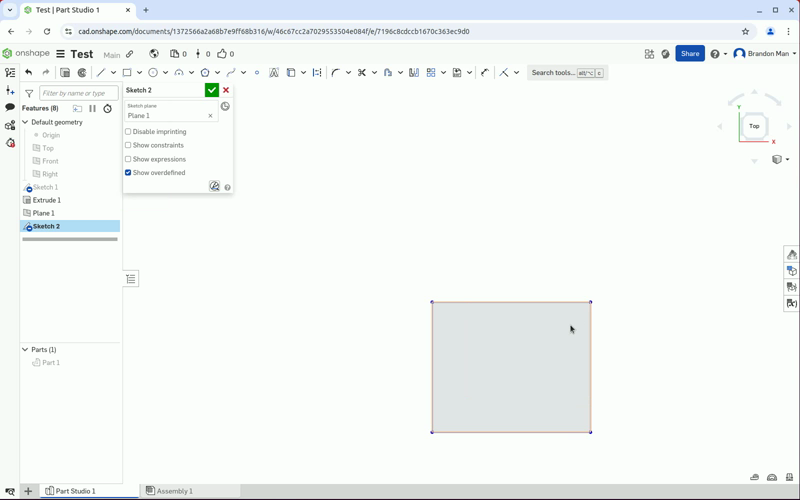
scroll(6)
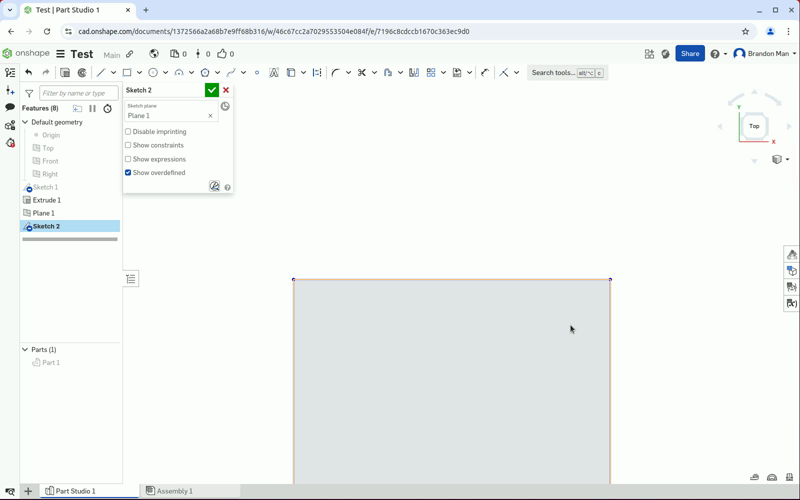
click(570, 324)
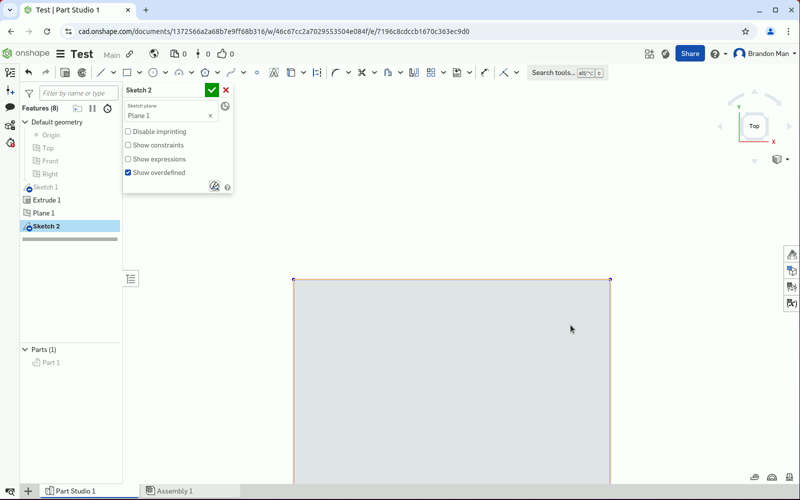
scroll(-6)
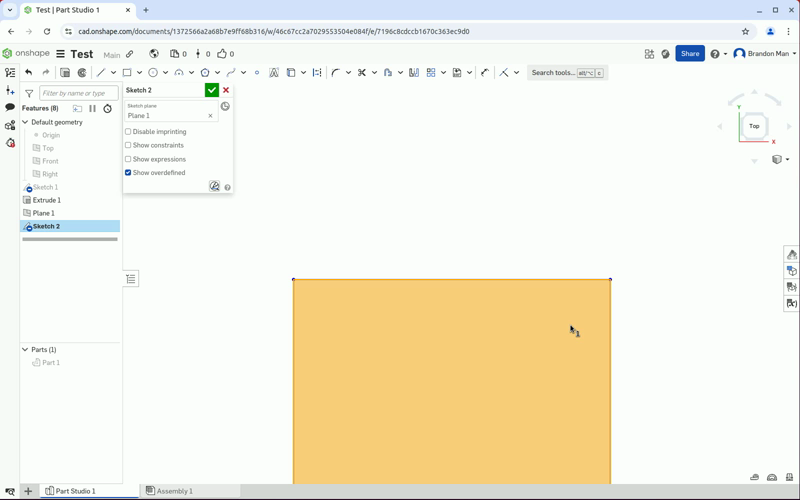
scroll(-6)
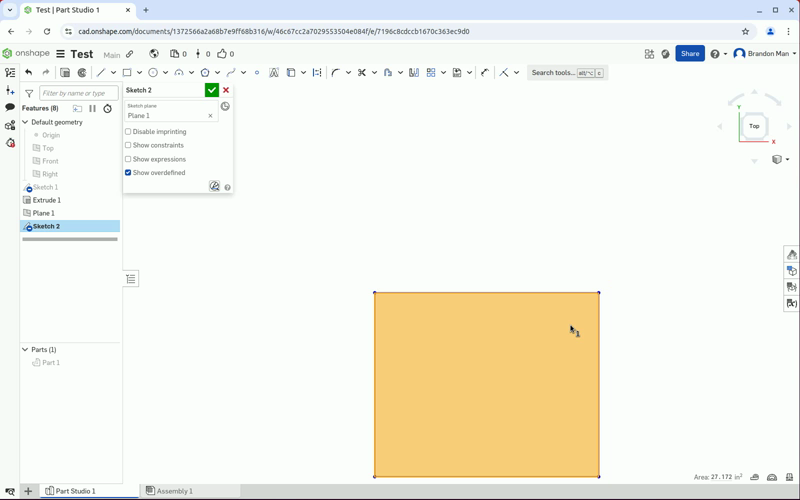
scroll(-6)
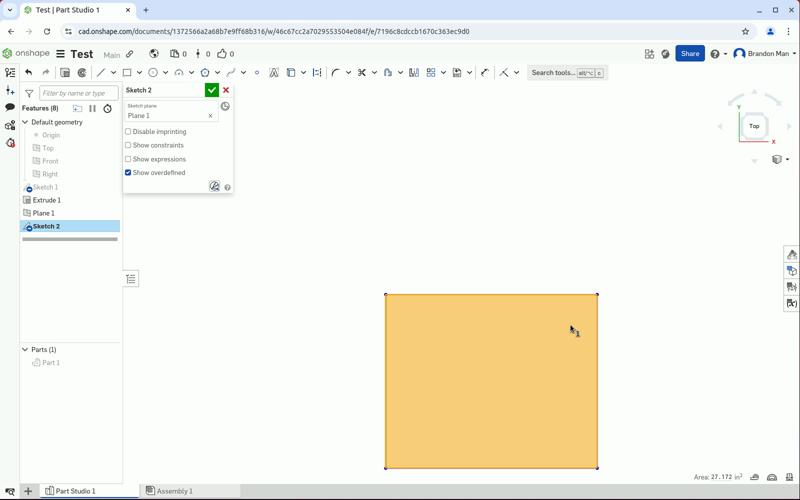
scroll(-6)
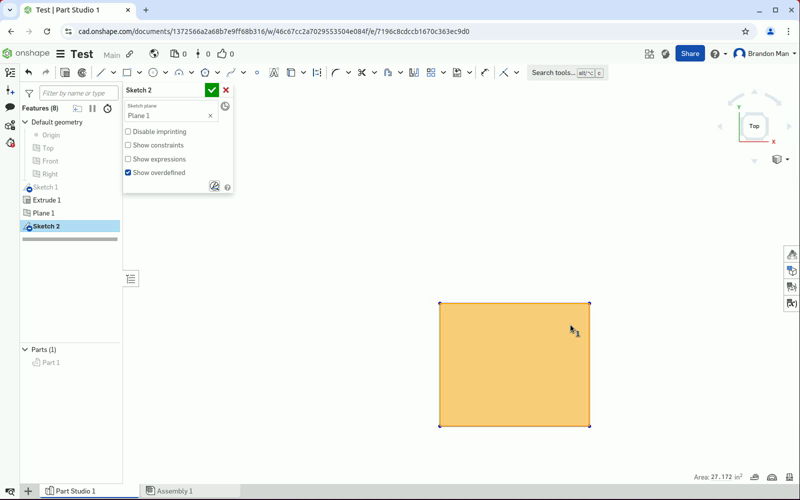
scroll(-6)
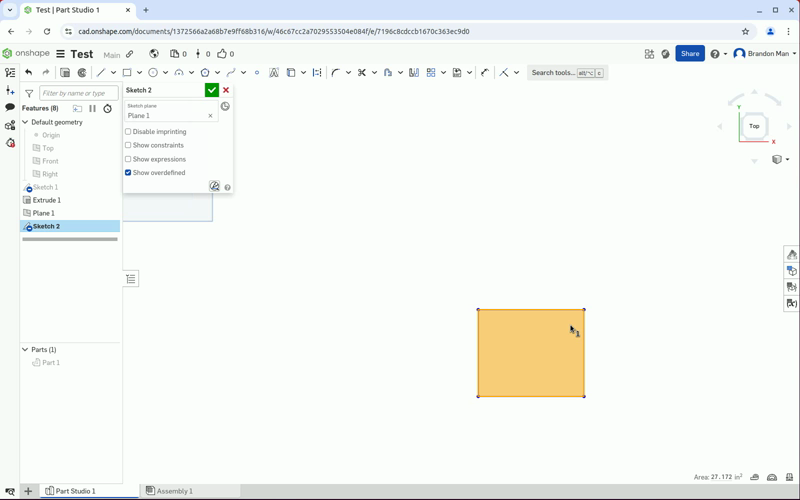
scroll(-6)
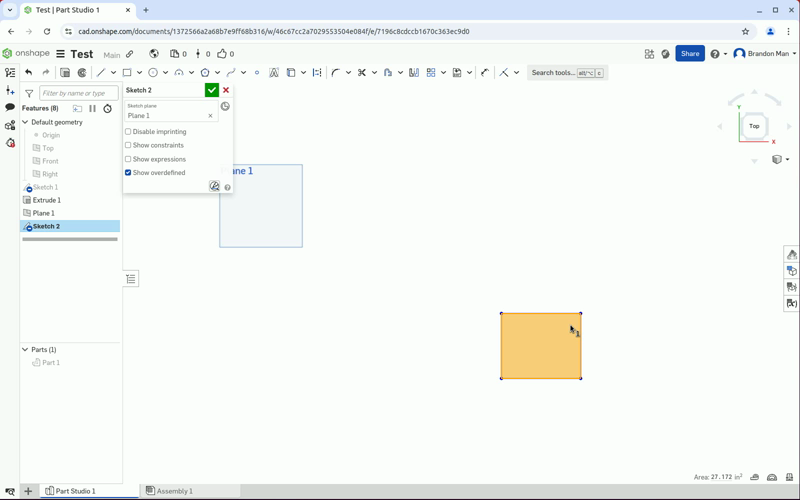
scroll(-6)
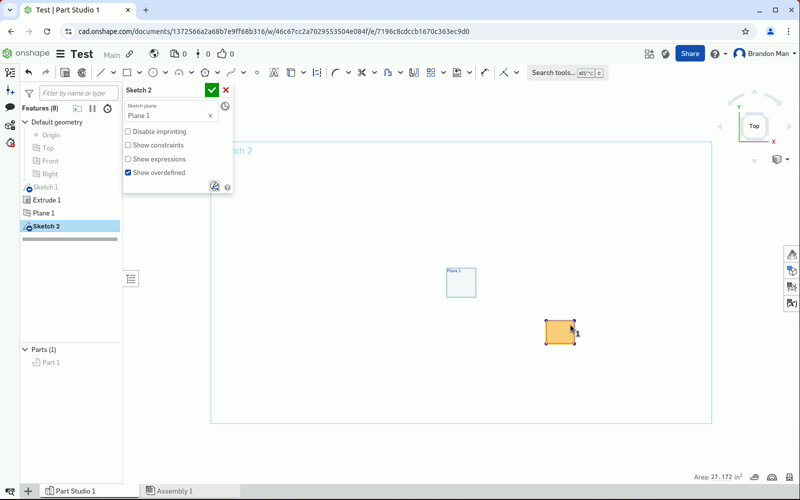
mouse_move(73, 352)
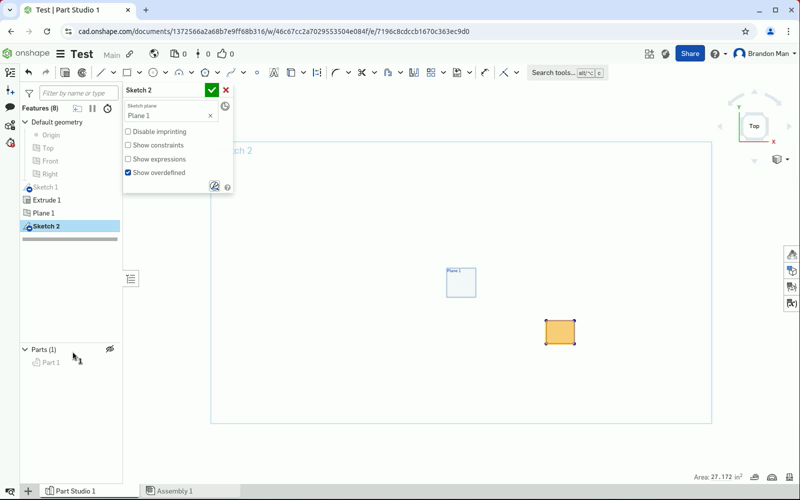
key(shift+y)
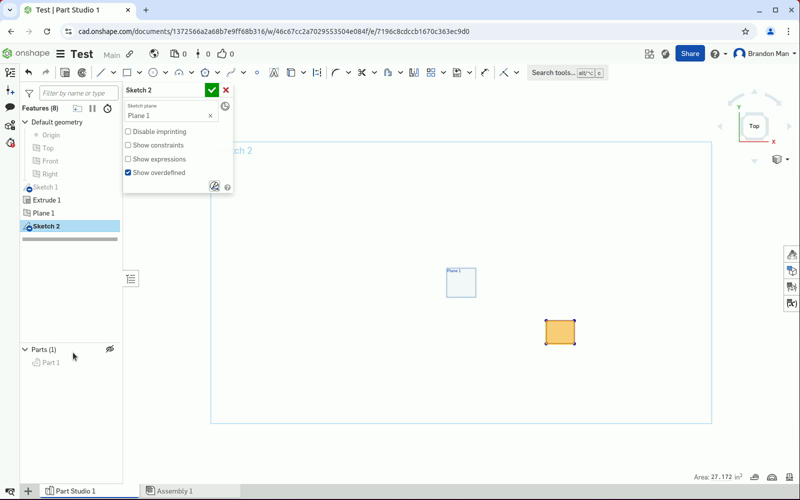
key(shift+e)
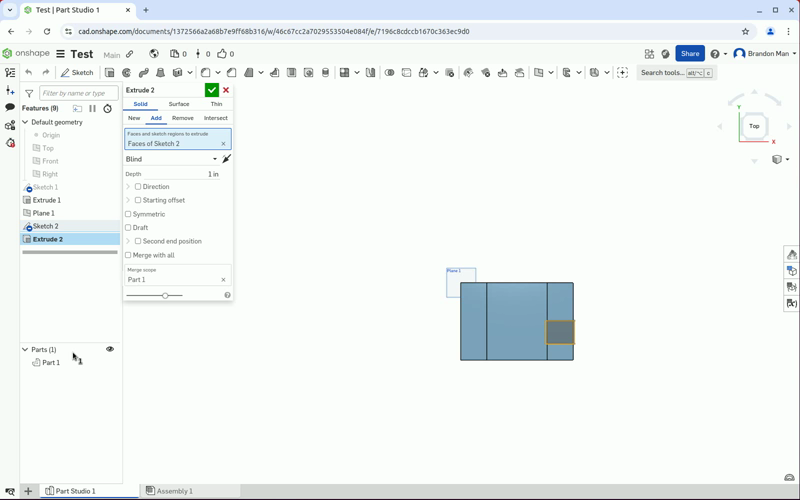
mouse_move(143, 106)
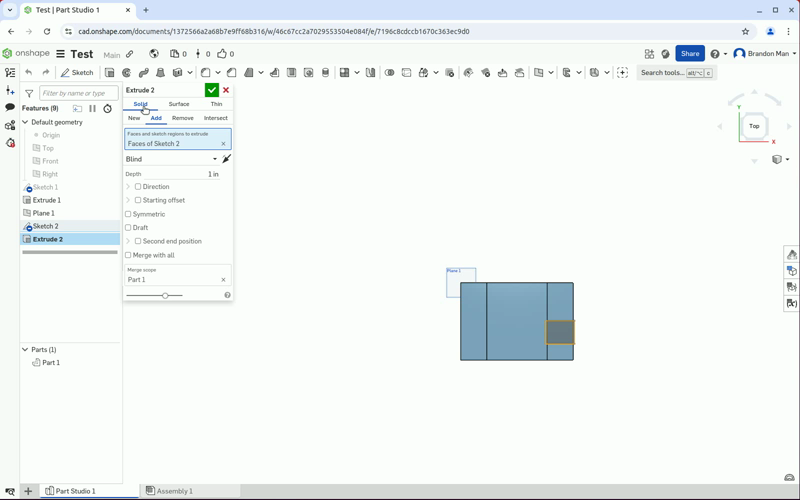
click(143, 106)
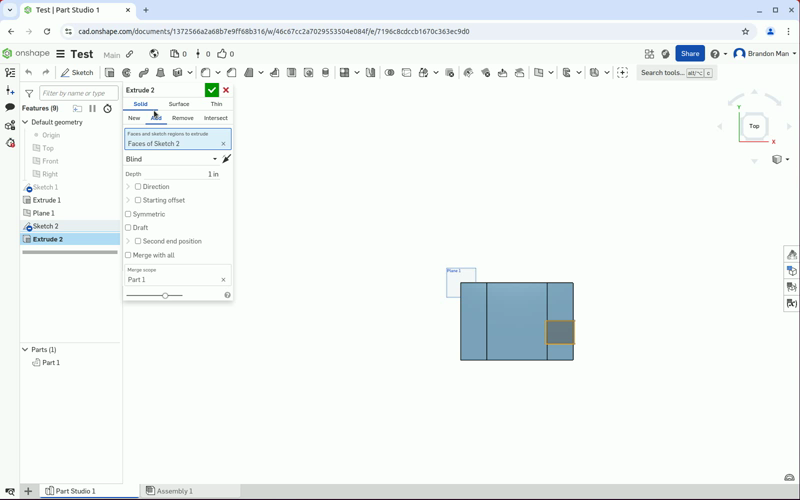
mouse_move(186, 120)
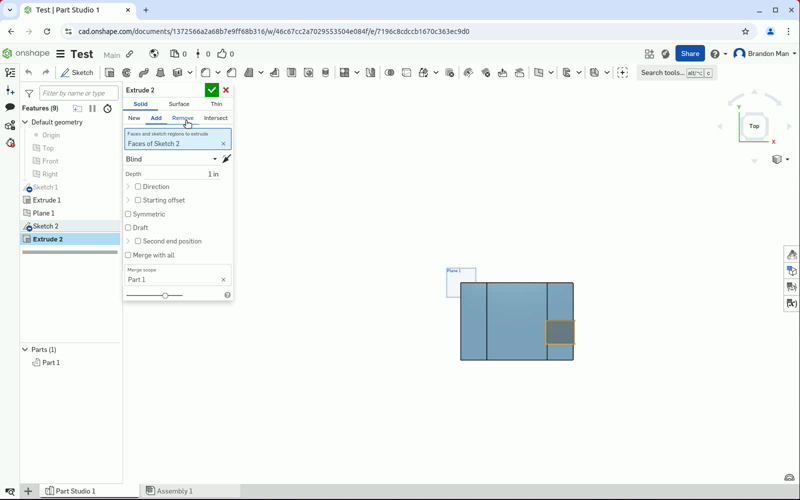
click(186, 120)
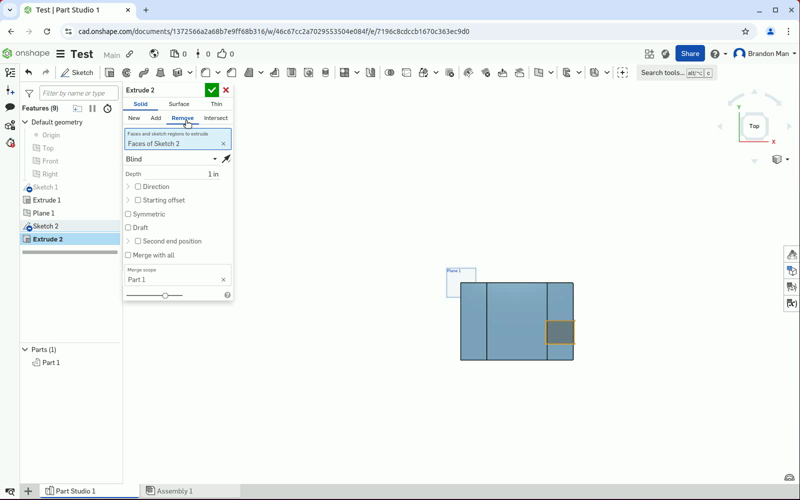
key(tab, 4)
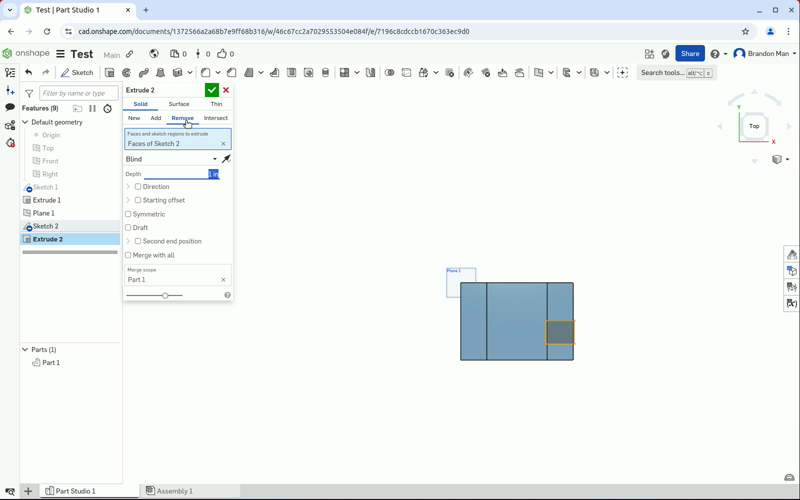
text(5.296)
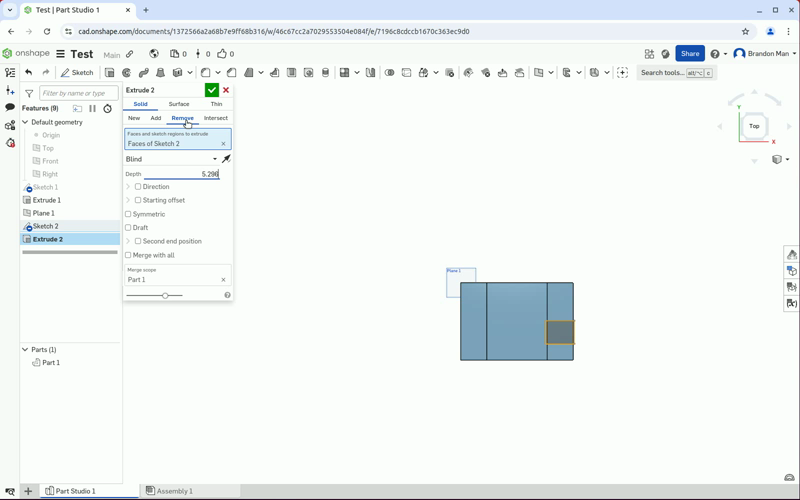
key(tab, 6)
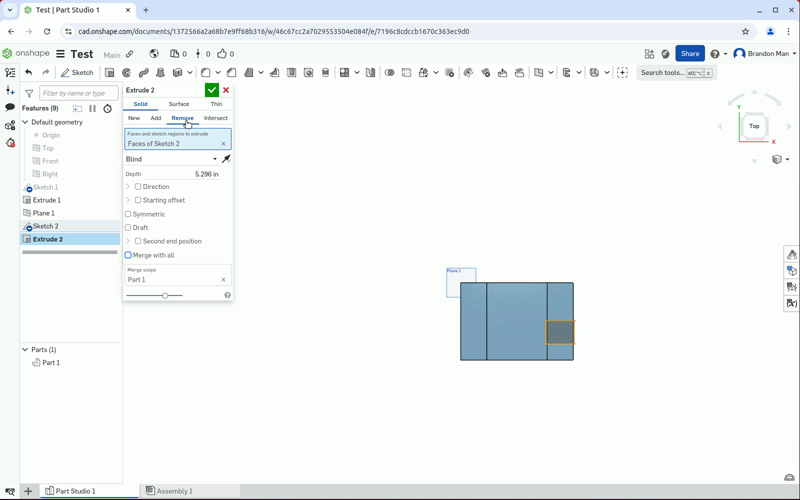
key(space)
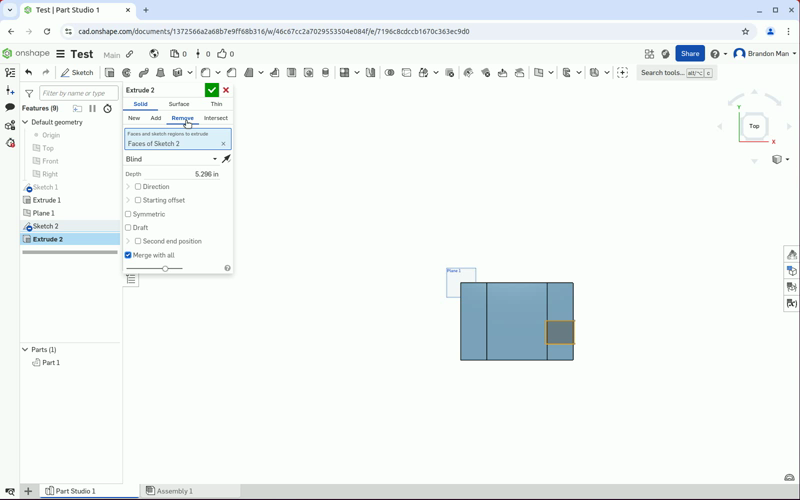
key(enter)
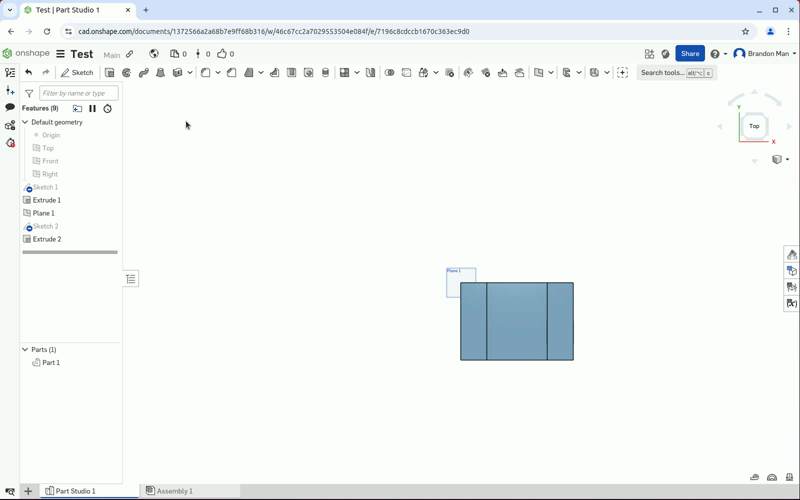
key(shift+h)
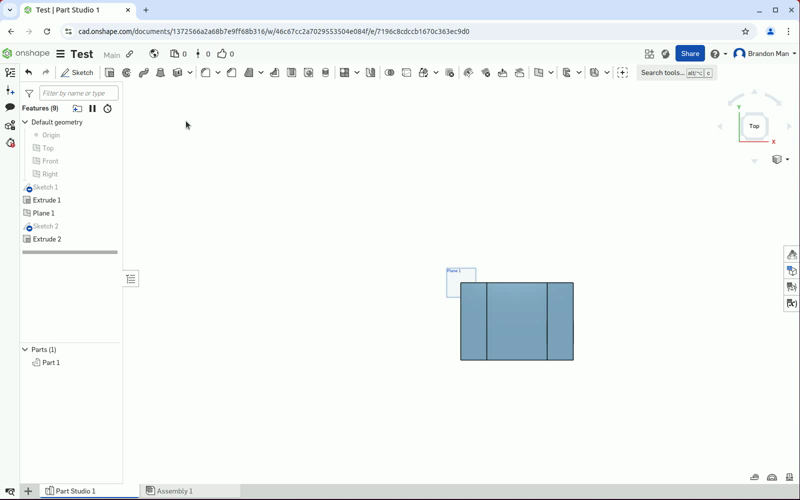
key(shift+h)
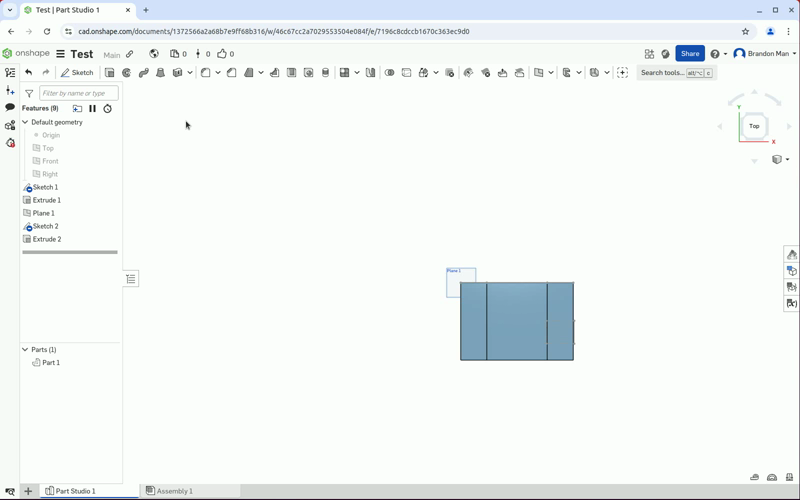
key(shift+7)
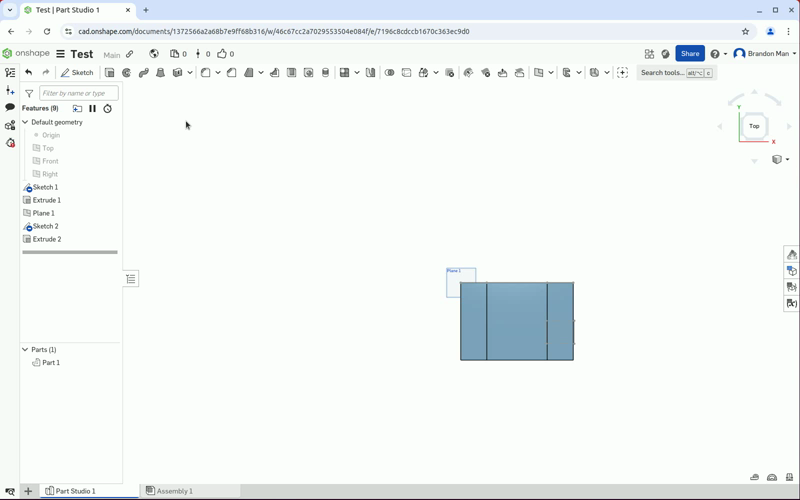
key(up, 3)
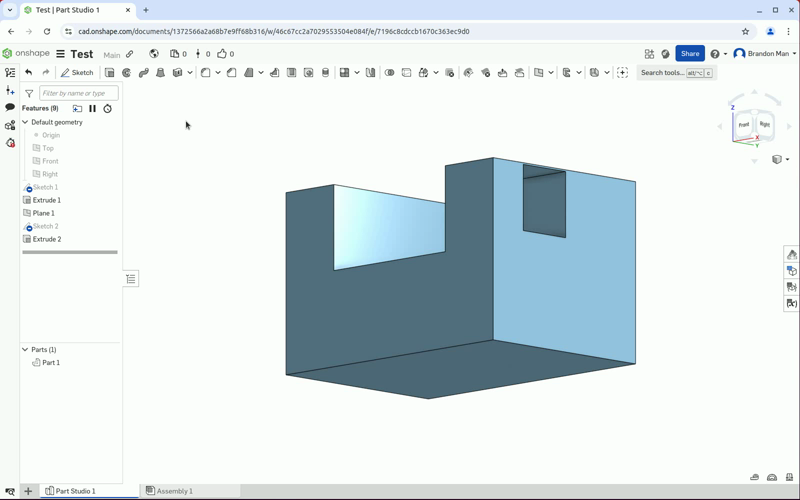
key(left, 3)
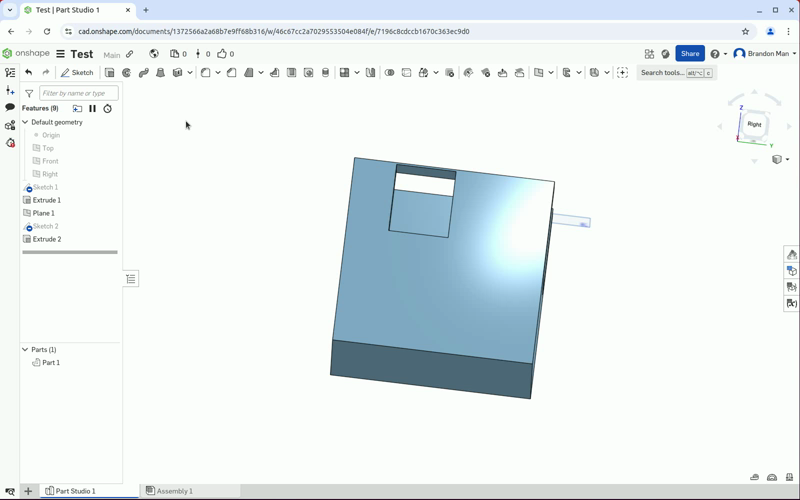
key(right, 3)
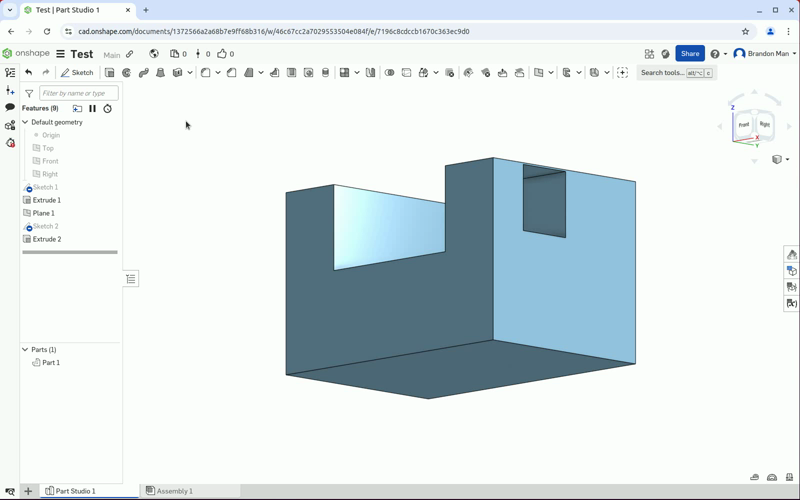
key(down, 3)
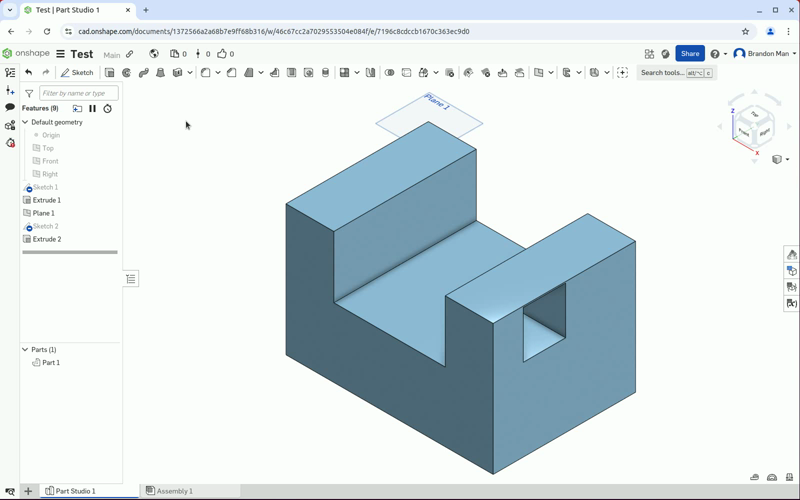
mouse_move(73, 189)
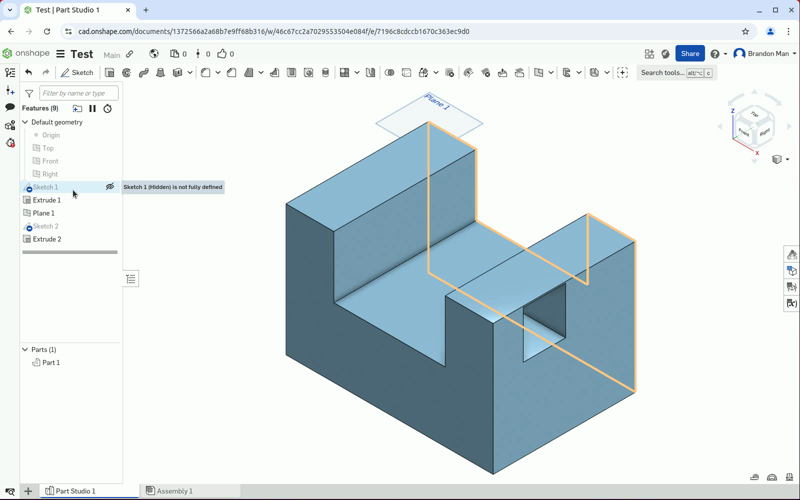
click(73, 189)